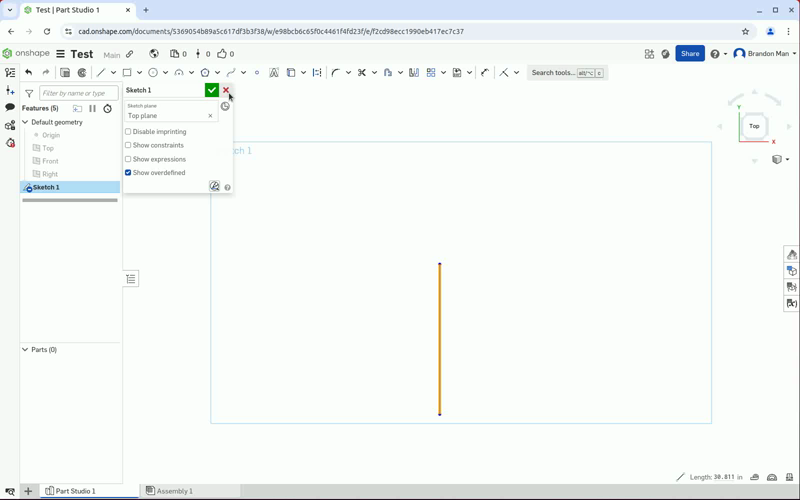
key(shift+h)
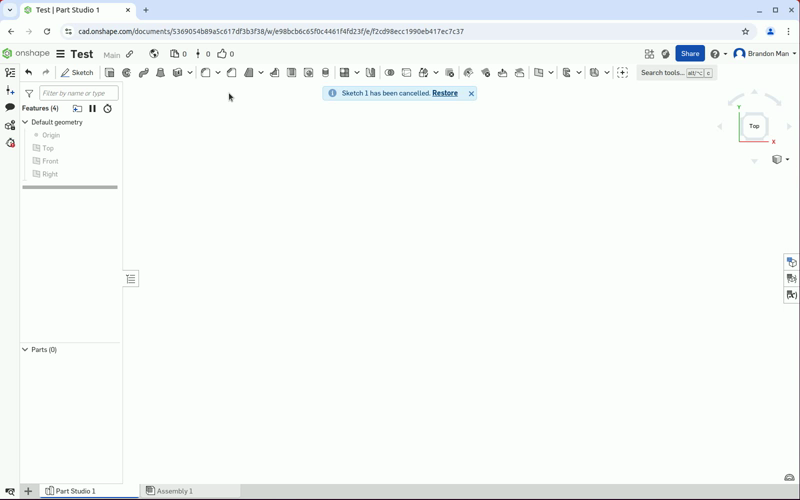
mouse_move(73, 352)
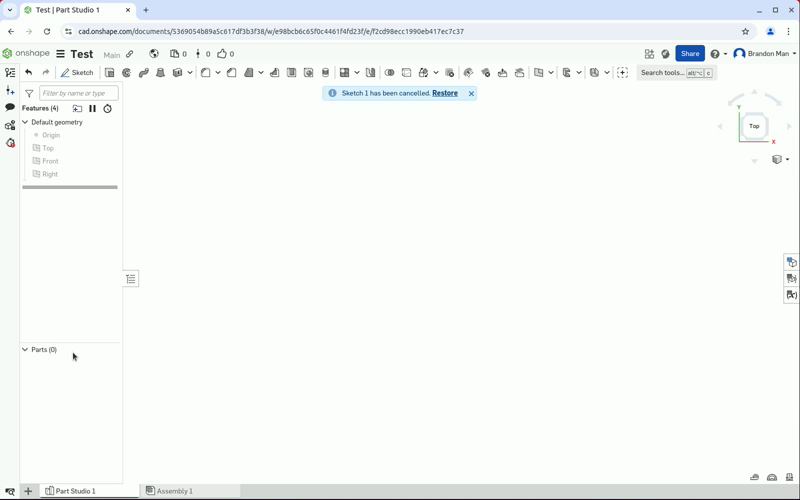
key(y)
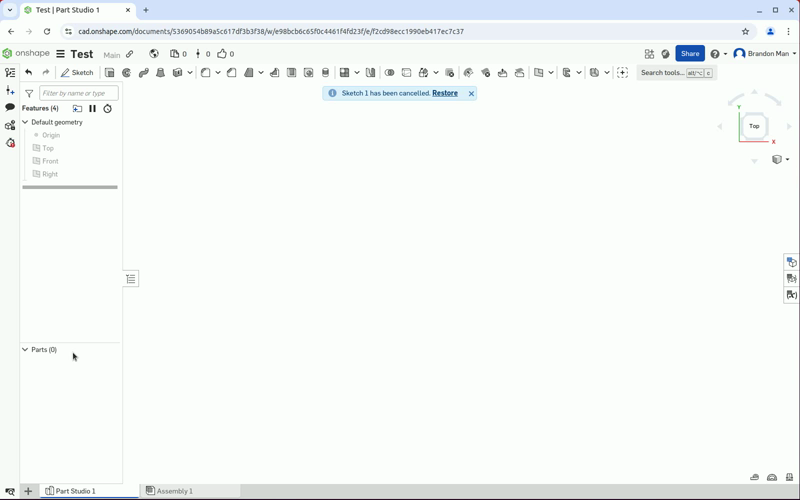
key(shift+p)
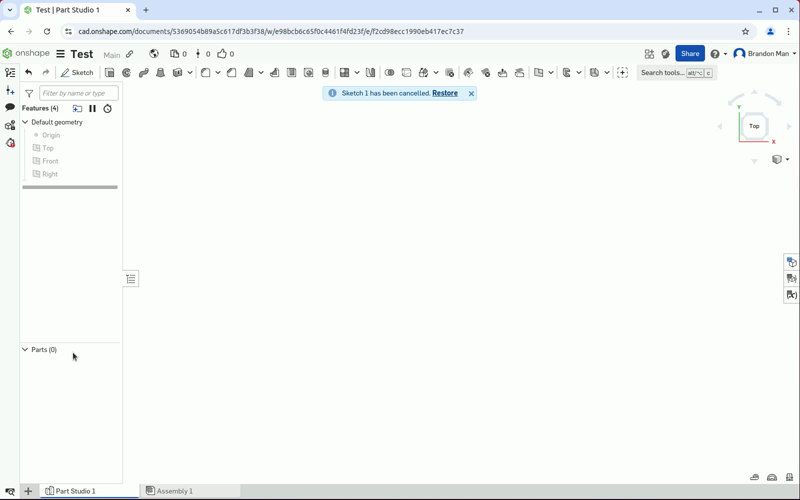
key(space)
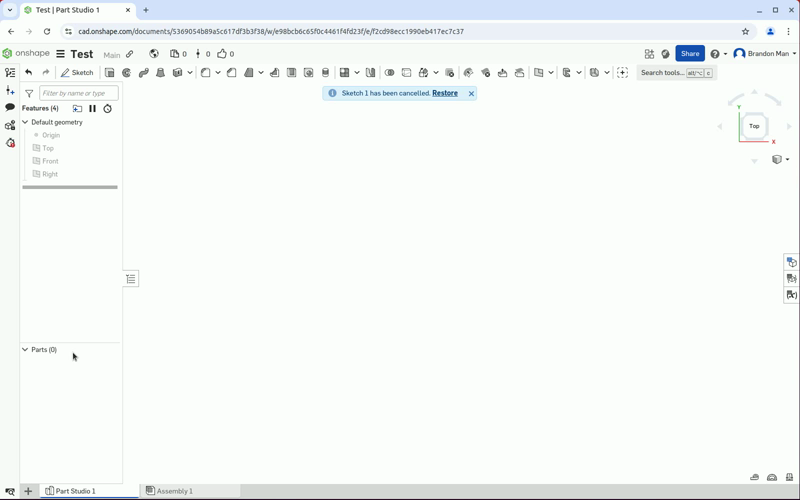
key_down(shift)
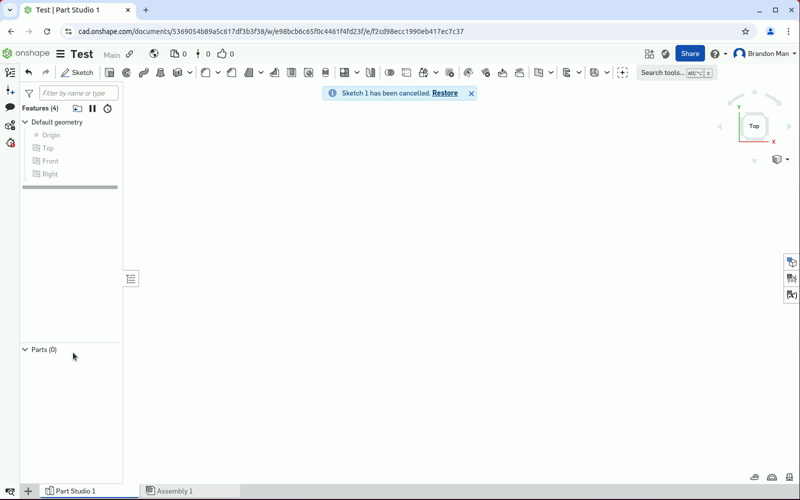
key(up)
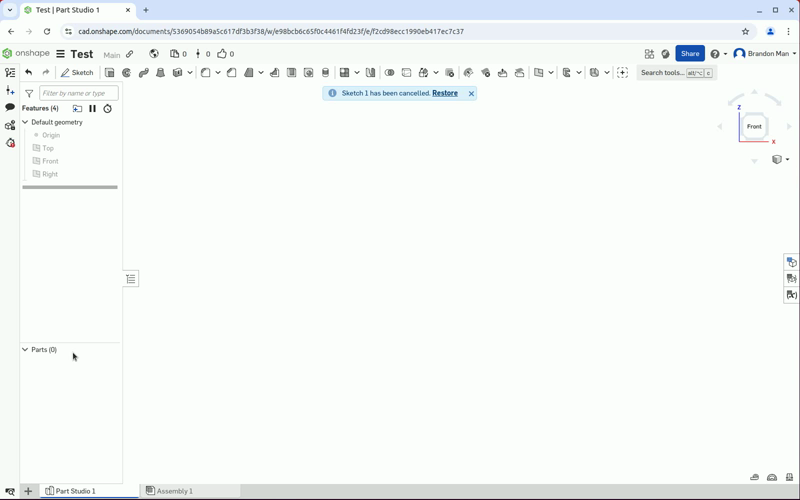
key_up(shift)
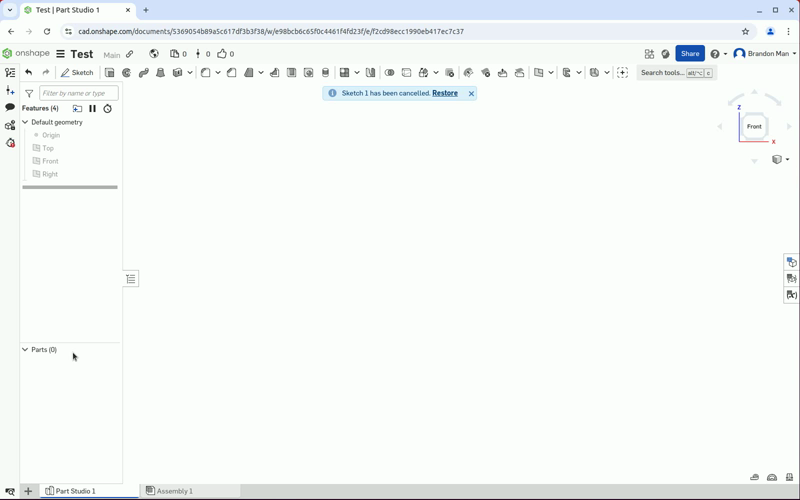
mouse_move(73, 352)
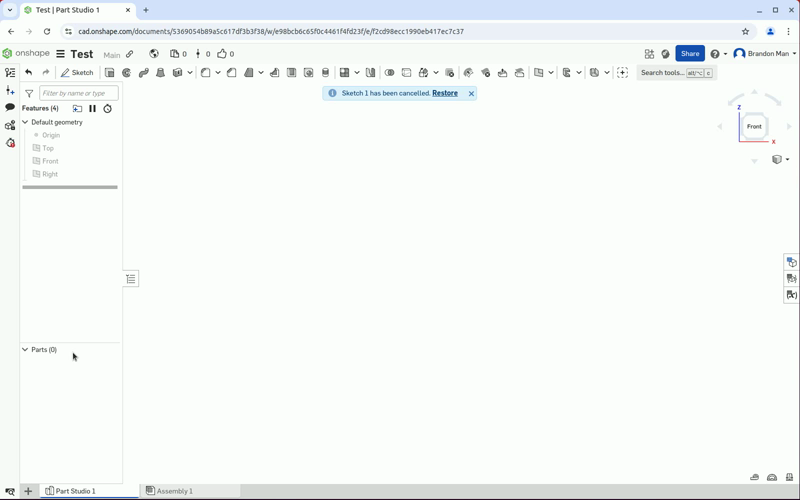
key(shift+y)
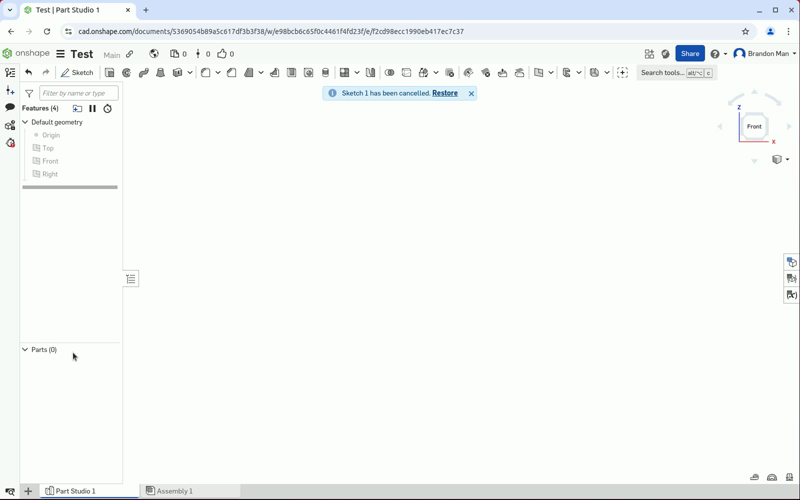
key(shift+s)
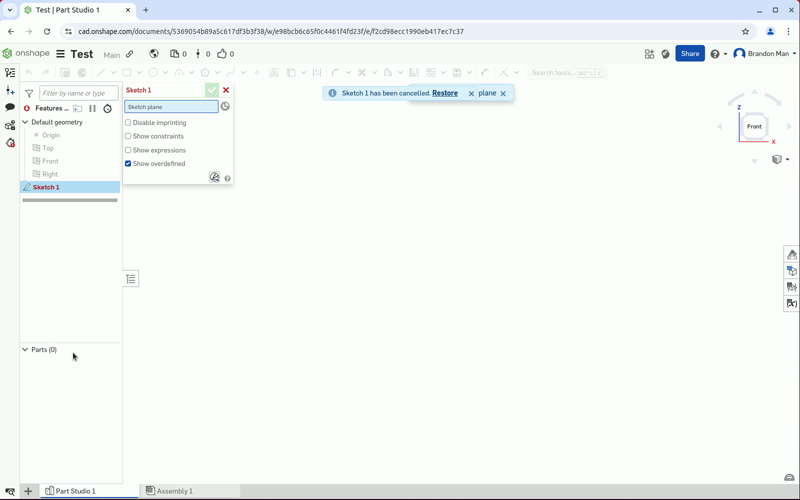
mouse_move(73, 163)
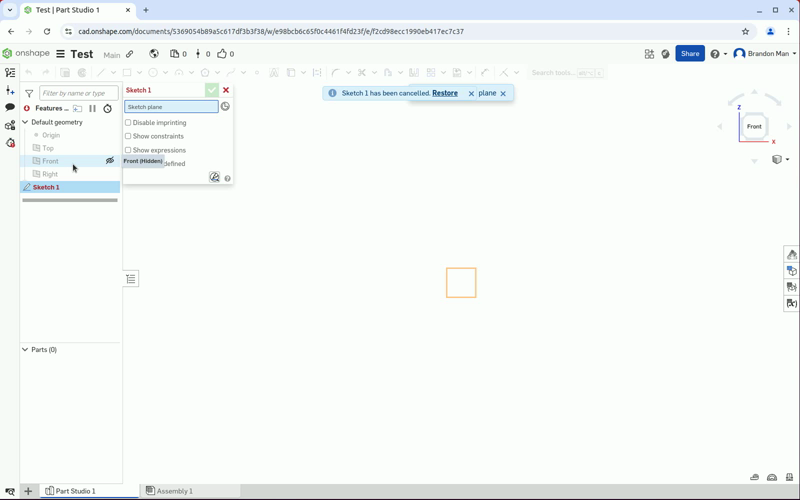
click(73, 163)
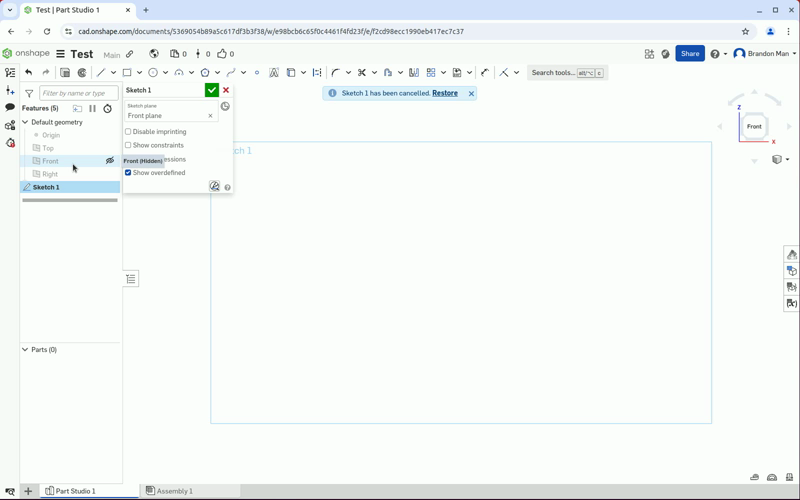
mouse_move(73, 352)
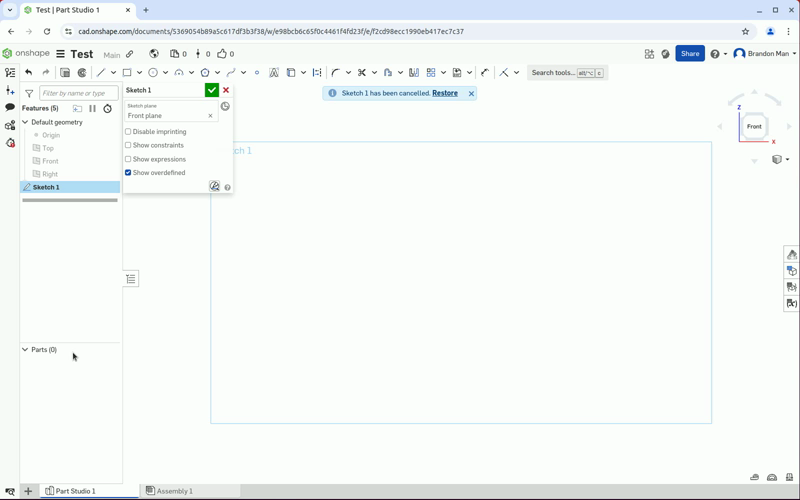
key(y)
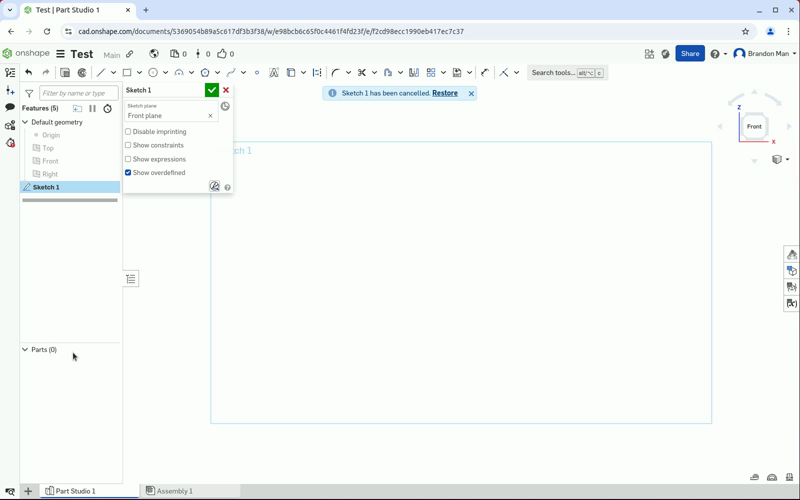
key(c)
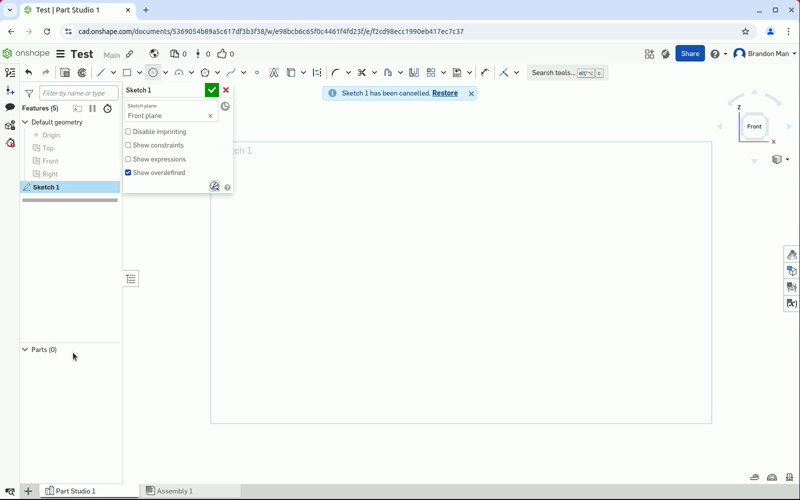
key_down(shift)
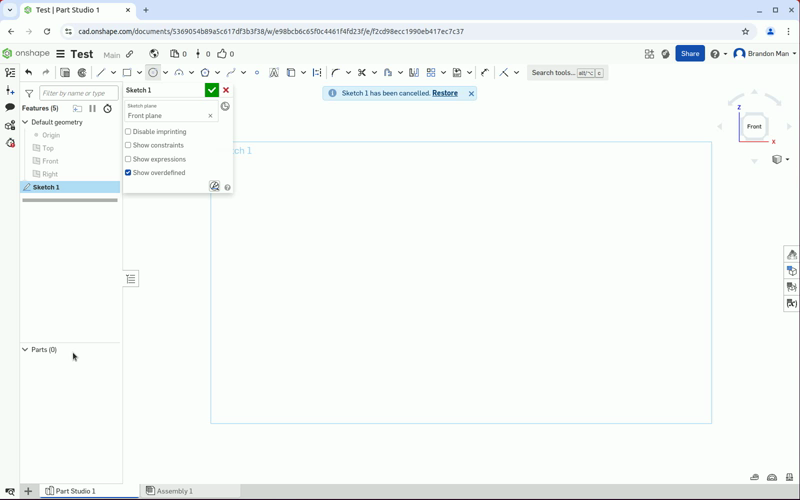
mouse_move(461, 282)
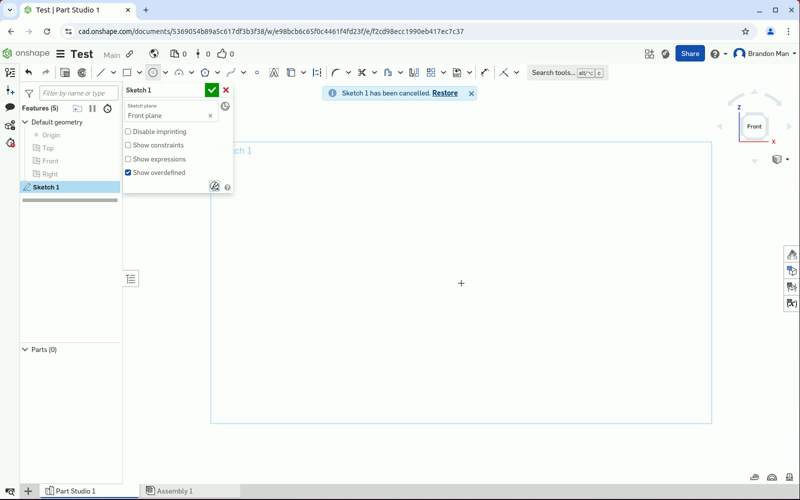
click(461, 282)
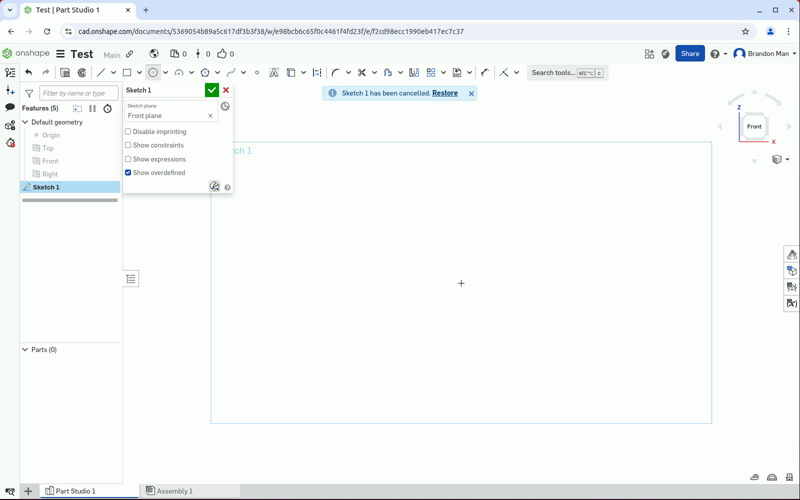
key_up(shift)
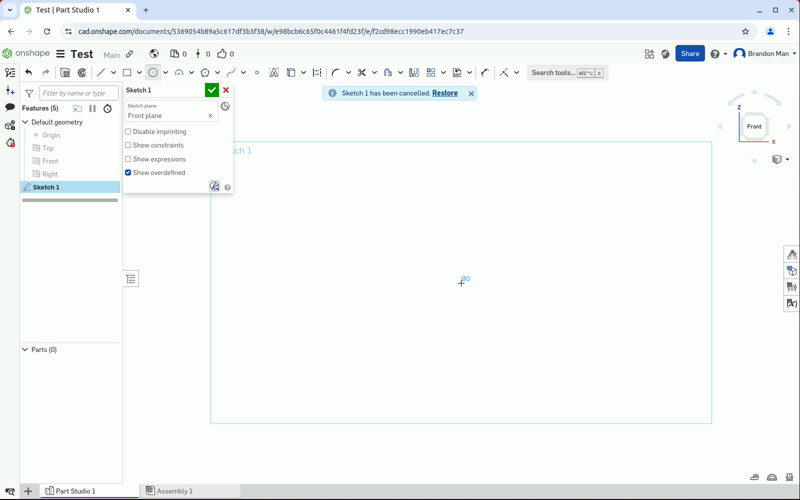
mouse_move(574, 282)
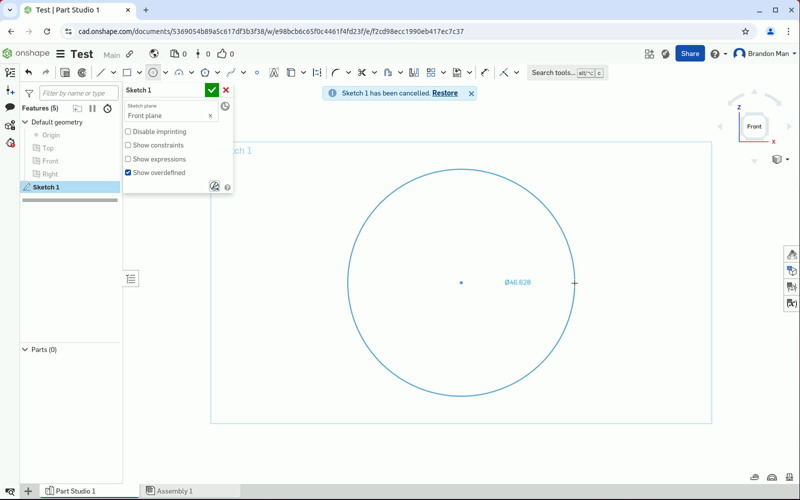
click(574, 282)
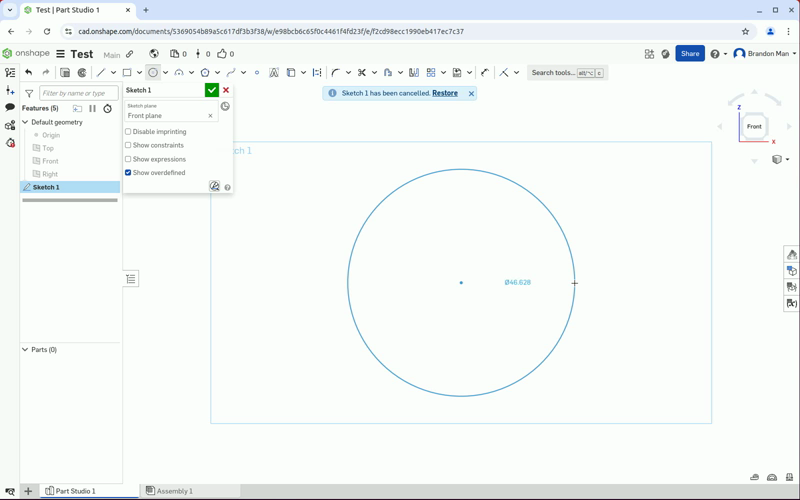
key(esc)
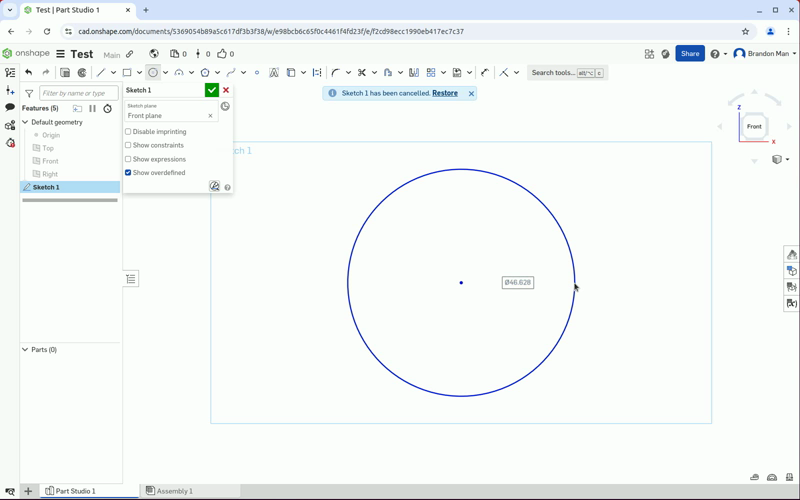
mouse_move(397, 286)
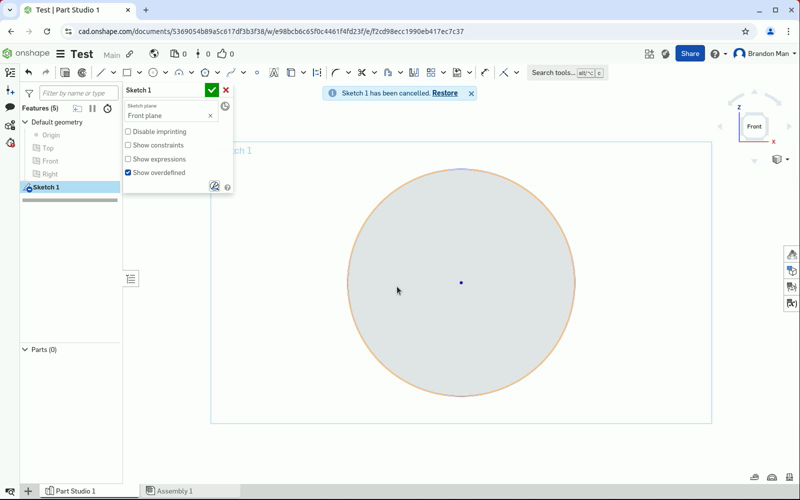
click(397, 286)
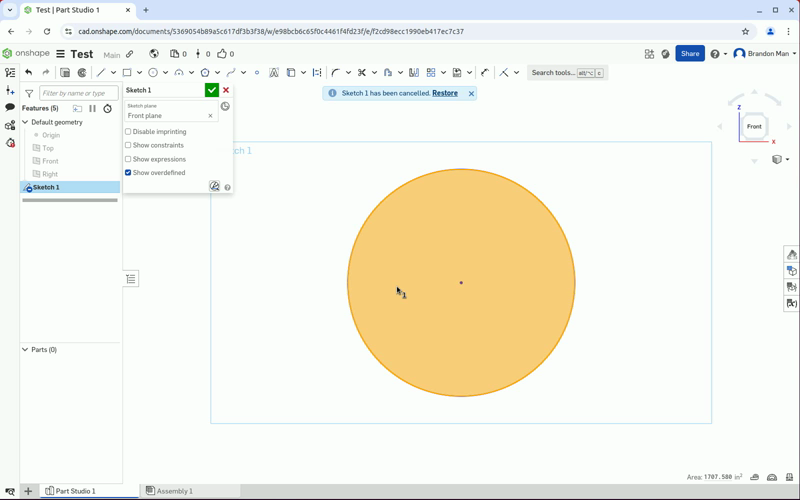
mouse_move(73, 352)
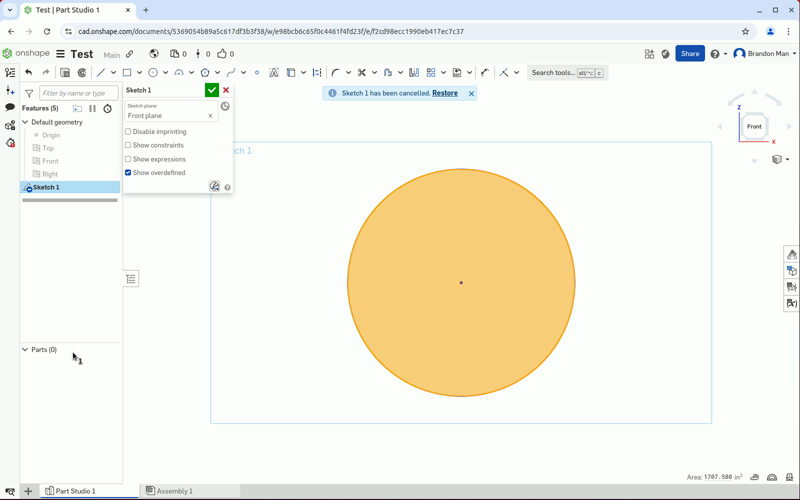
key(shift+y)
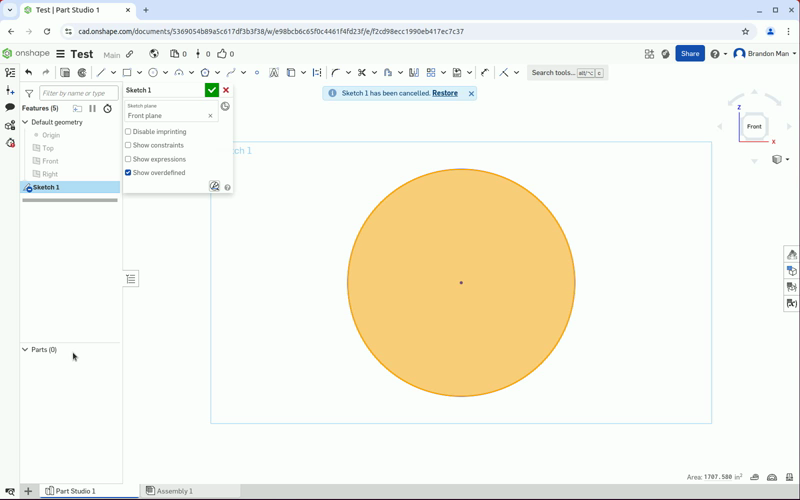
key(shift+e)
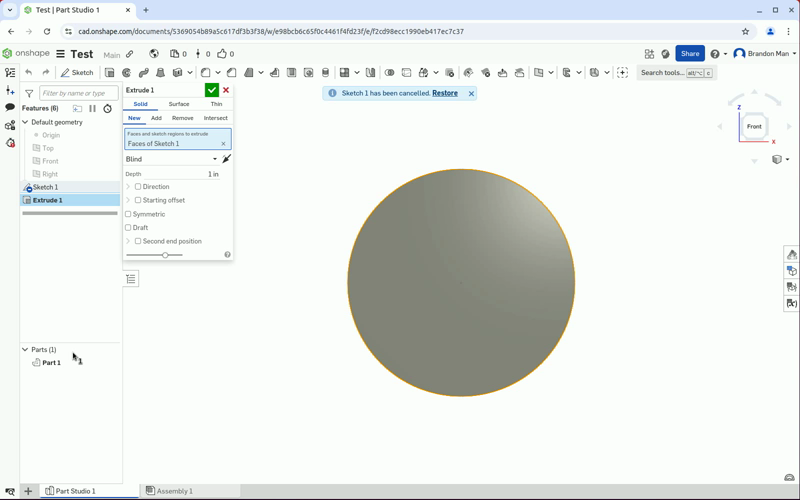
mouse_move(143, 106)
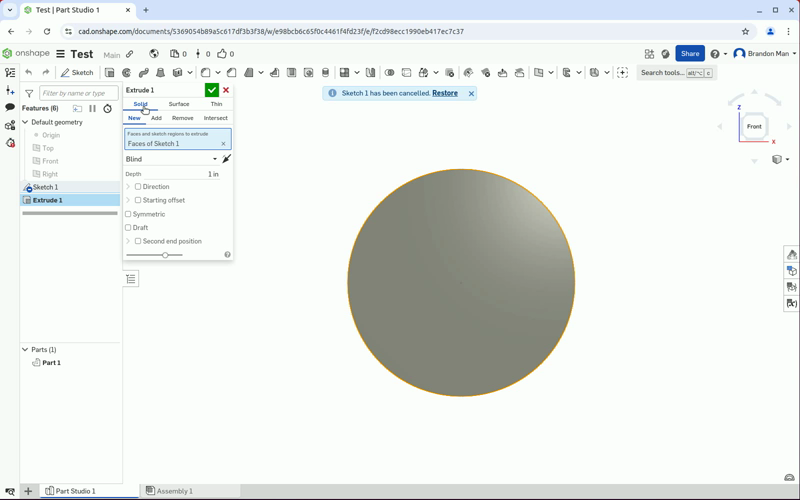
click(143, 106)
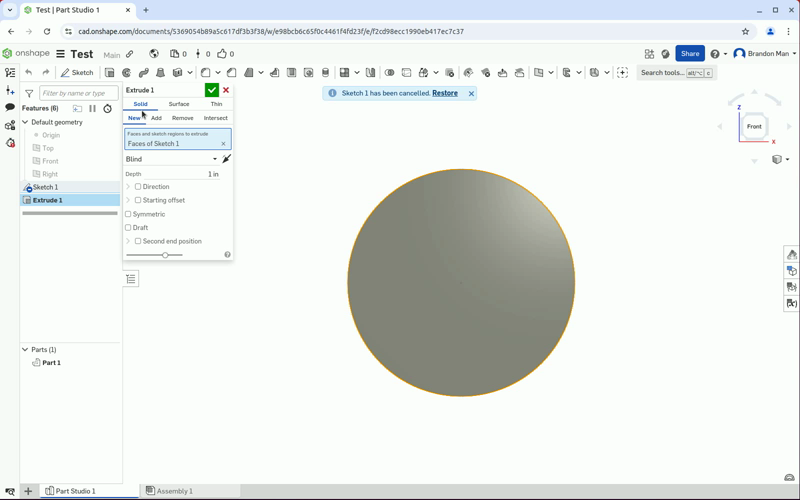
mouse_move(137, 120)
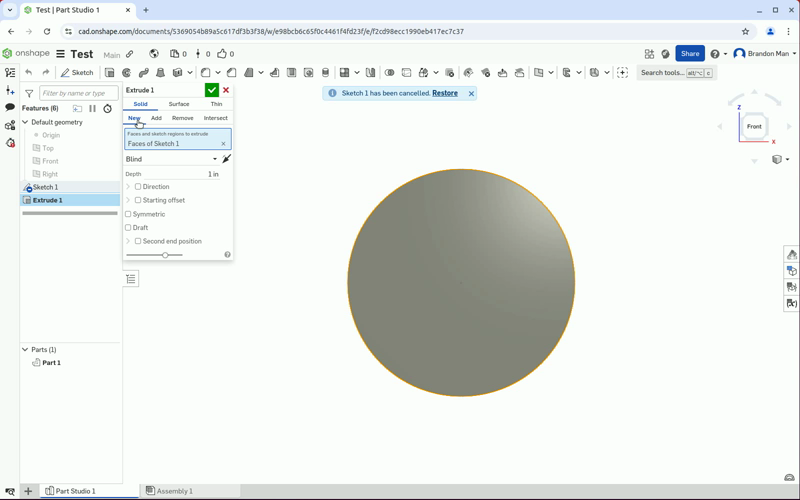
click(137, 120)
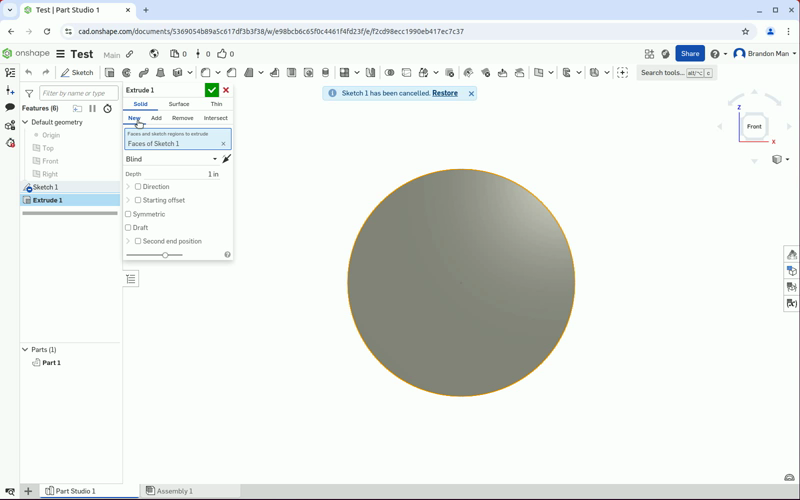
key(tab, 4)
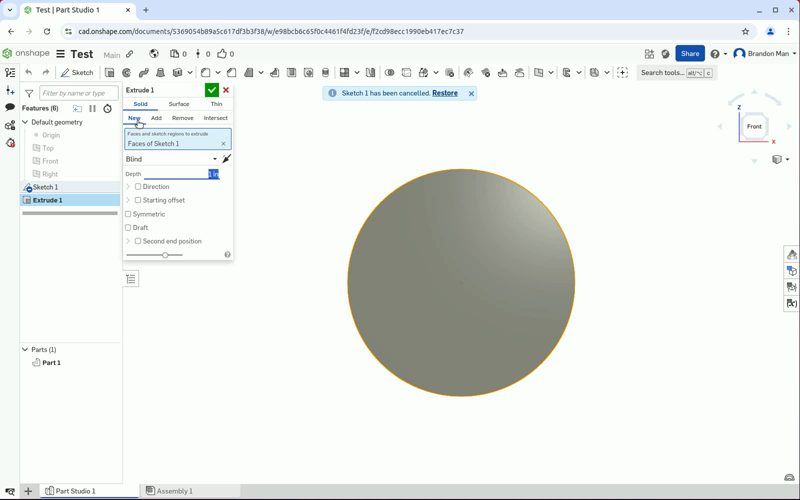
text(4.574)
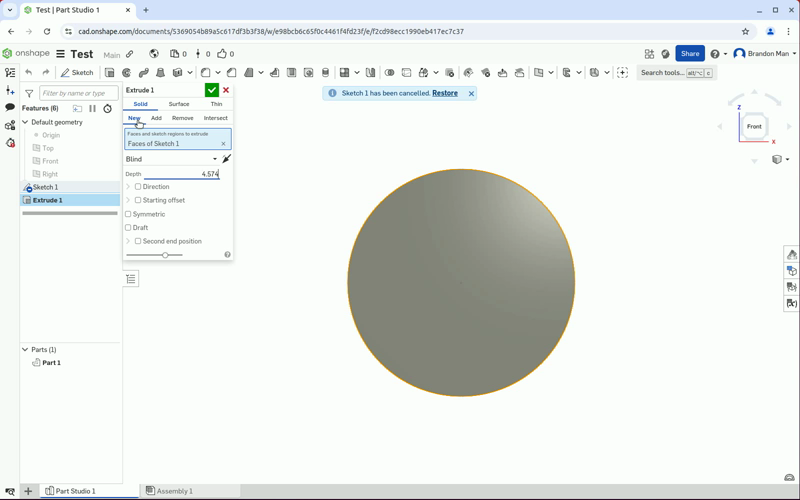
key(tab, 3)
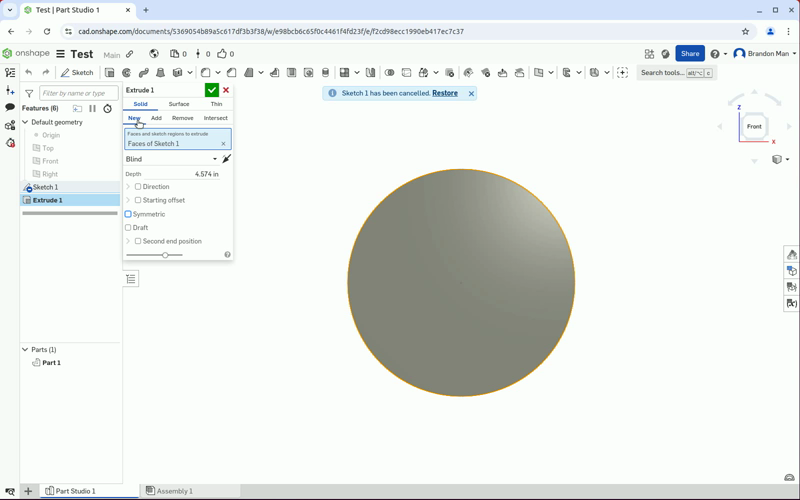
key(tab, 2)
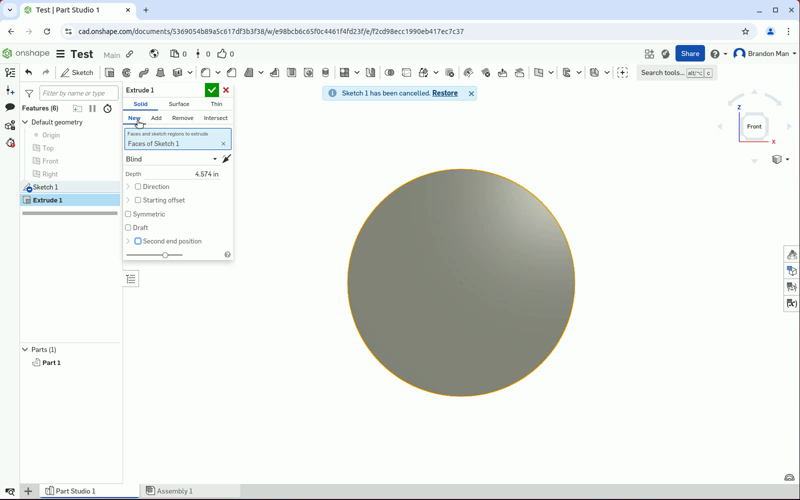
key(space)
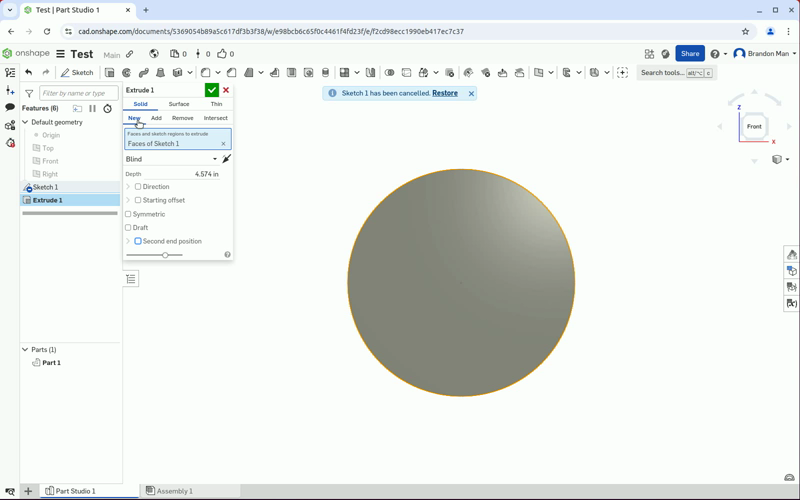
key(tab, 3)
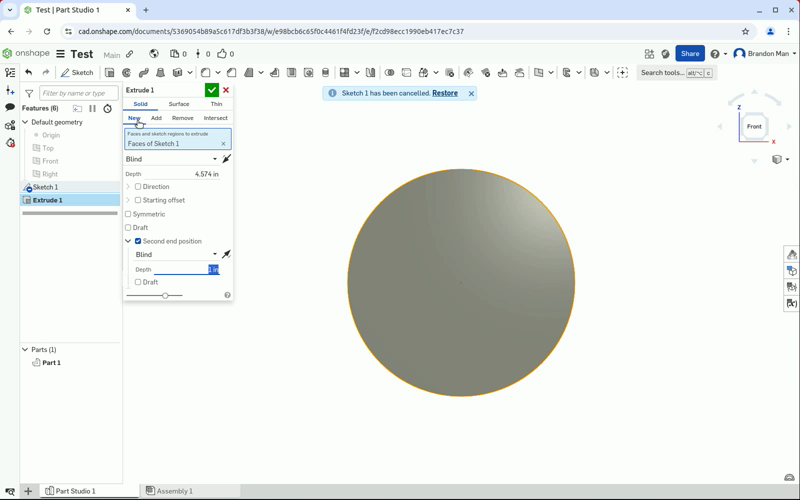
text(4.574)
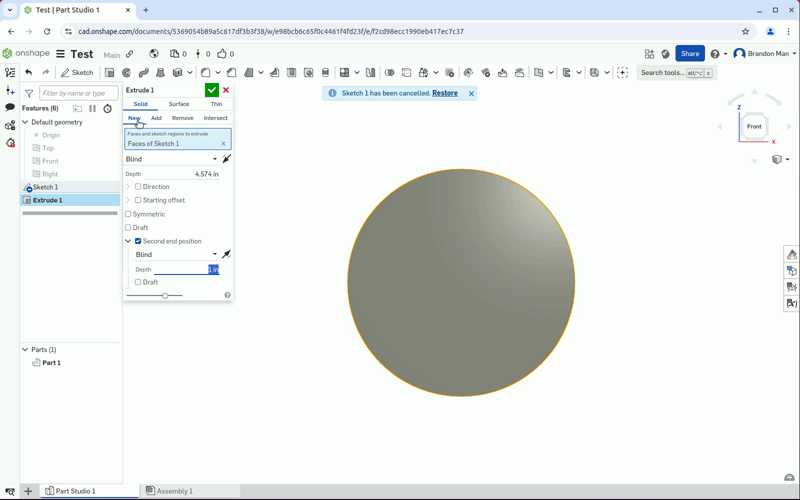
key(enter)
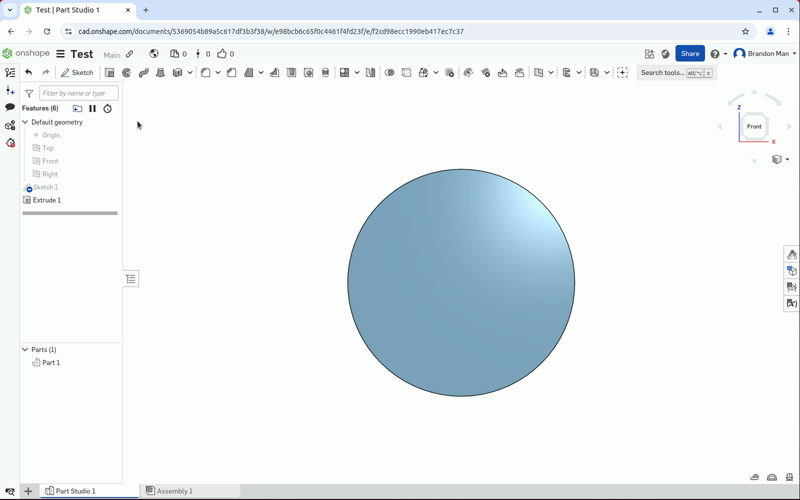
key(shift+h)
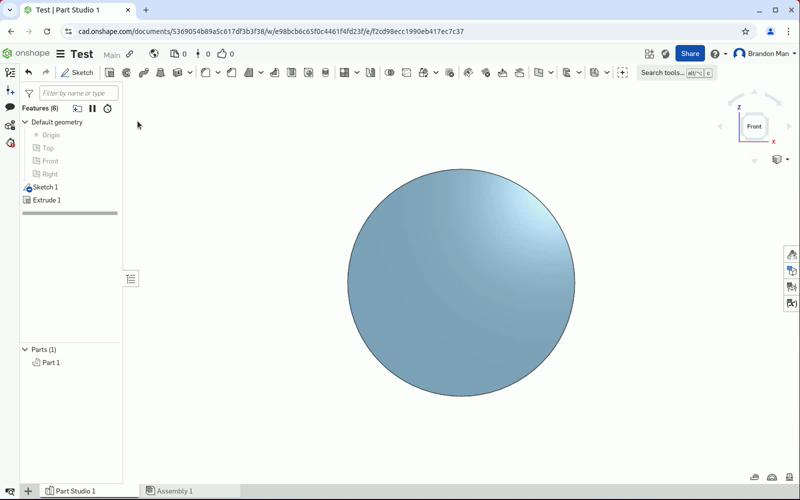
key(shift+h)
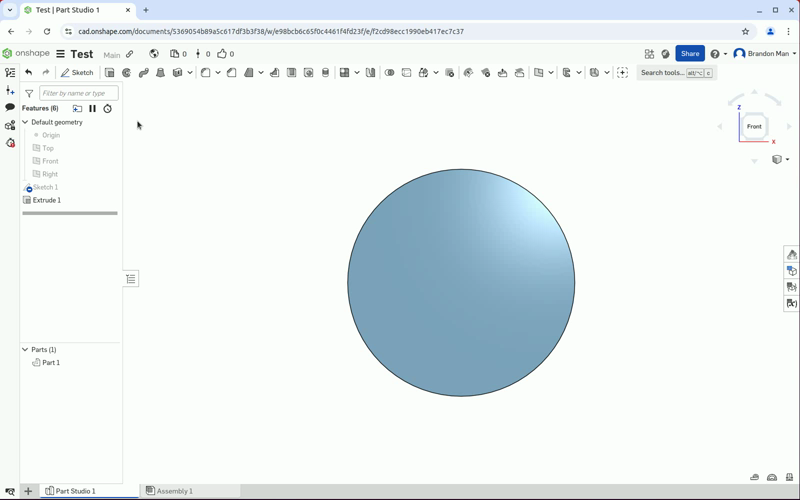
mouse_move(73, 189)
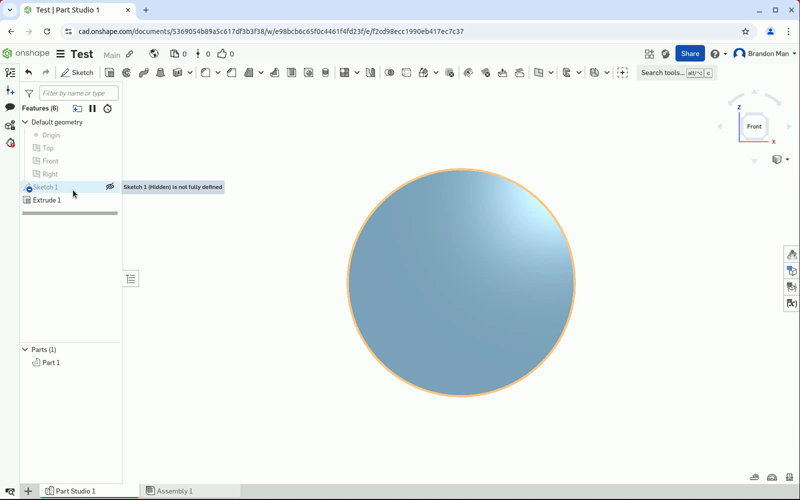
click(73, 189)
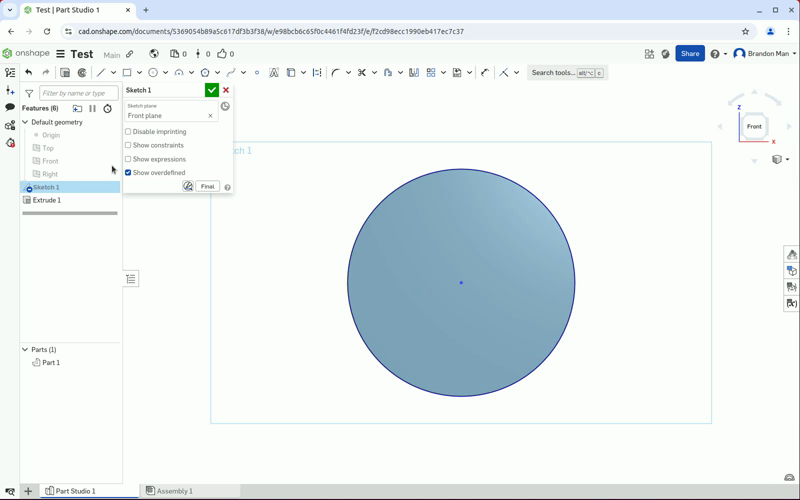
mouse_move(229, 92)
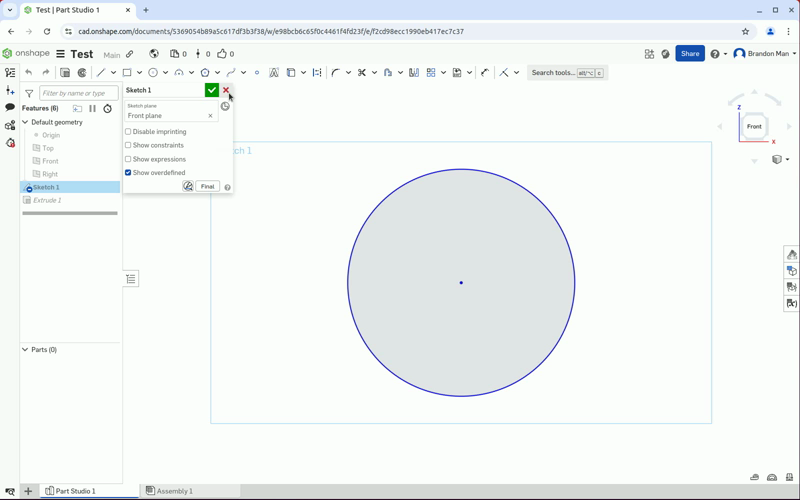
click(229, 92)
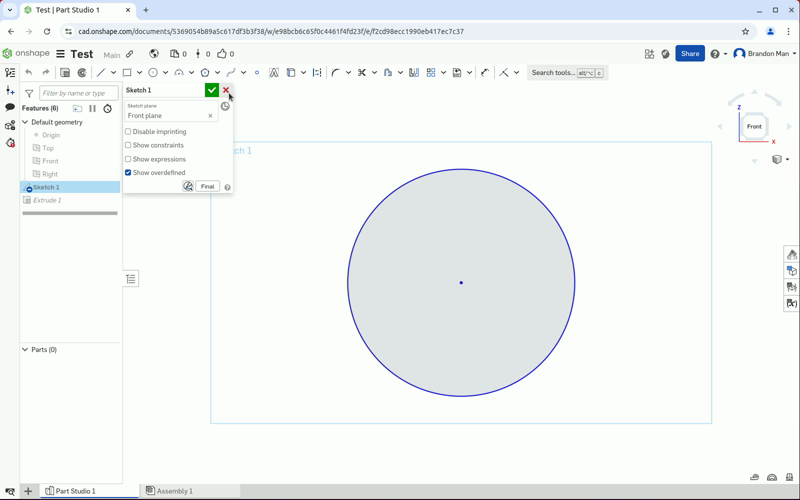
key(shift+s)
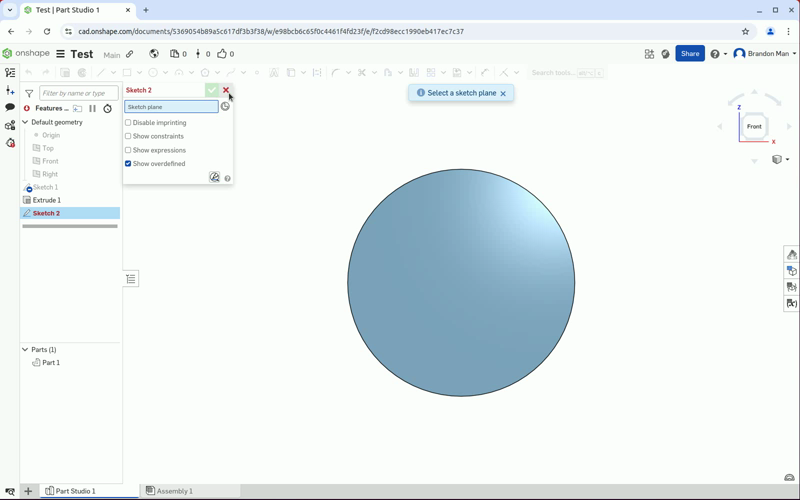
mouse_move(73, 163)
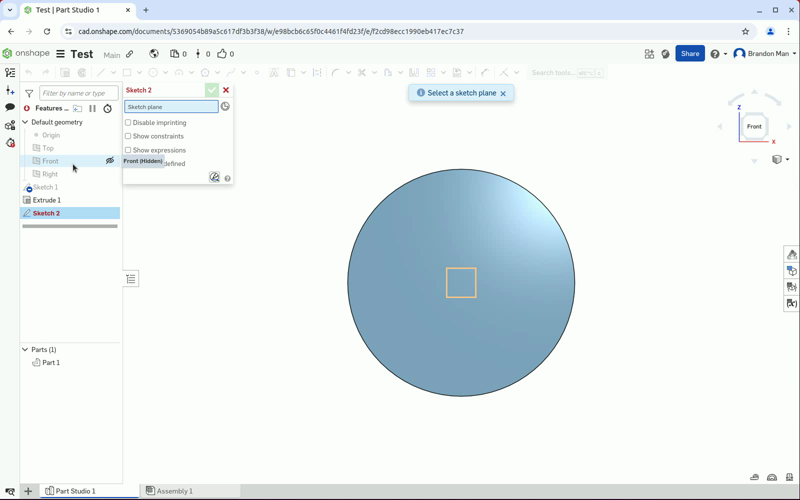
click(73, 163)
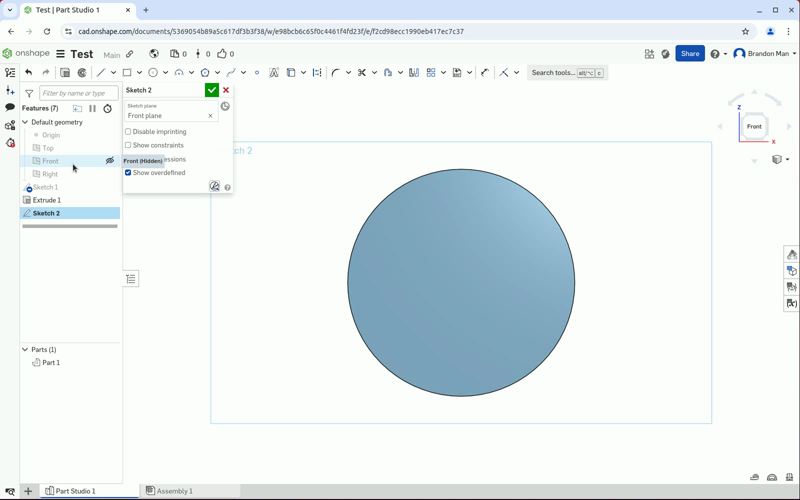
mouse_move(73, 352)
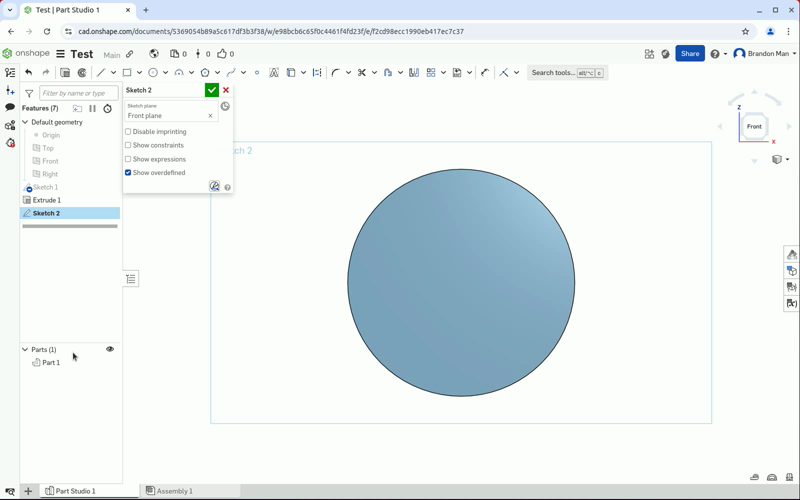
key(y)
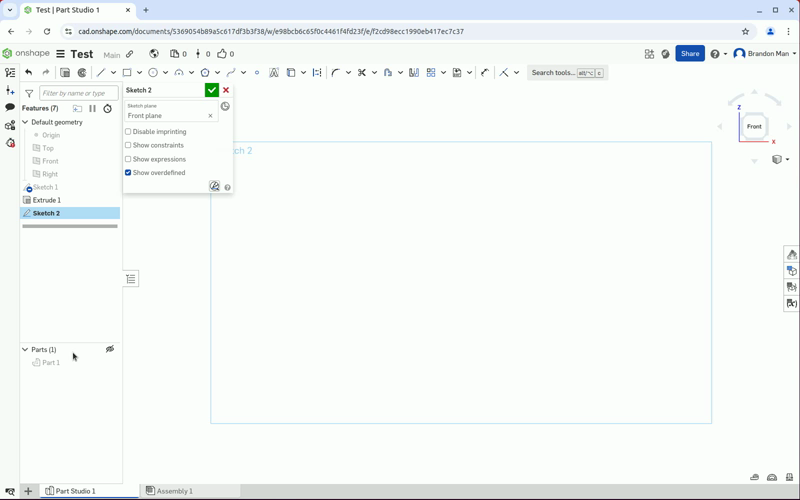
key(c)
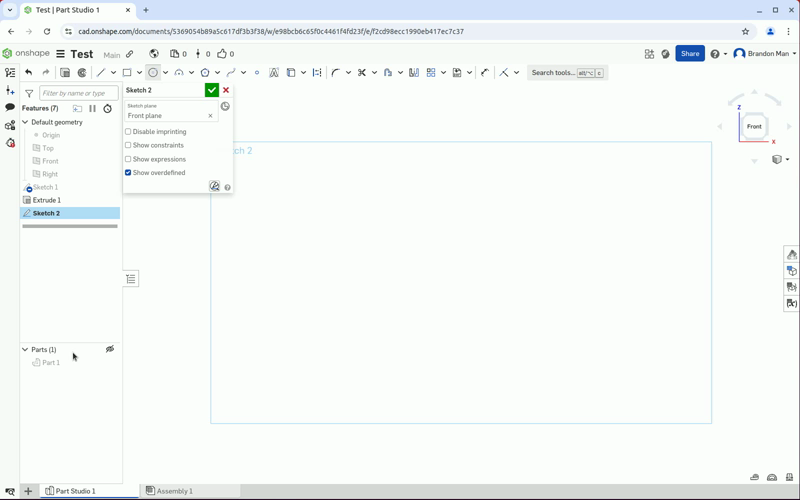
key_down(shift)
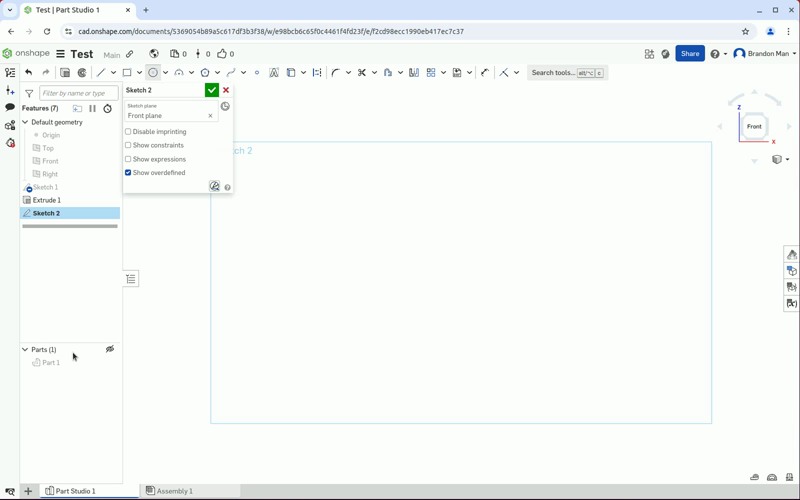
mouse_move(461, 282)
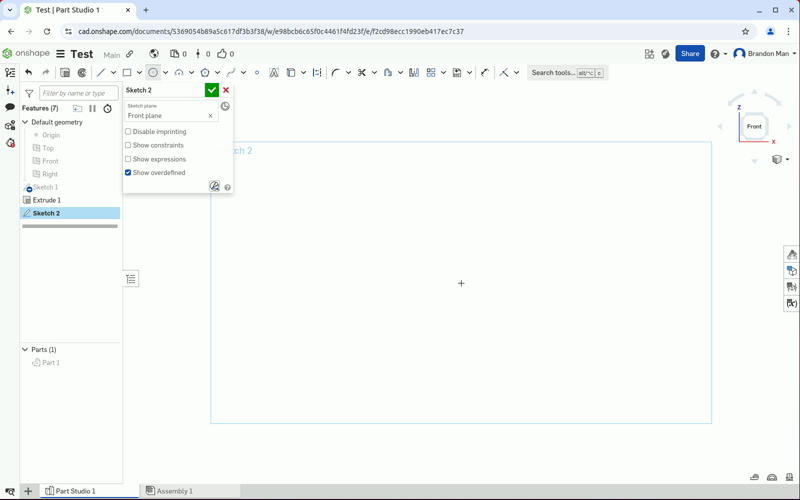
click(461, 282)
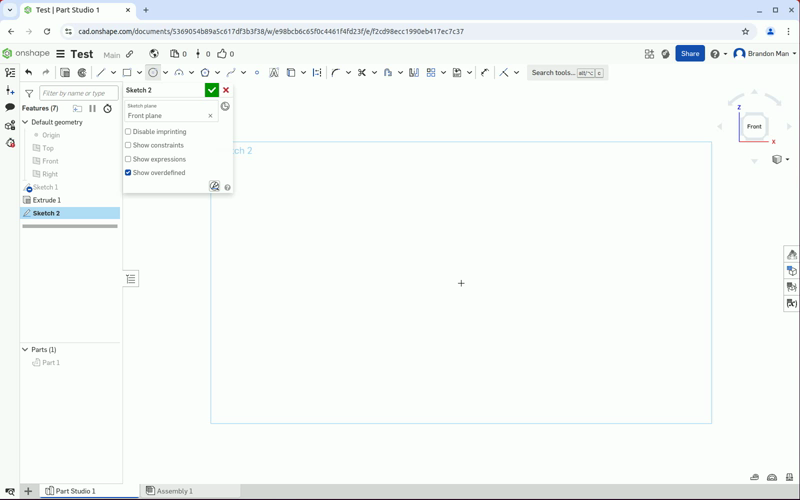
key_up(shift)
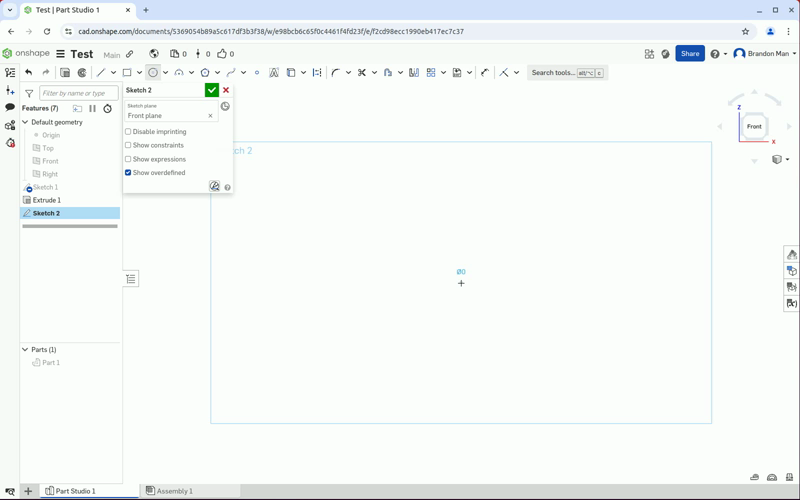
mouse_move(484, 282)
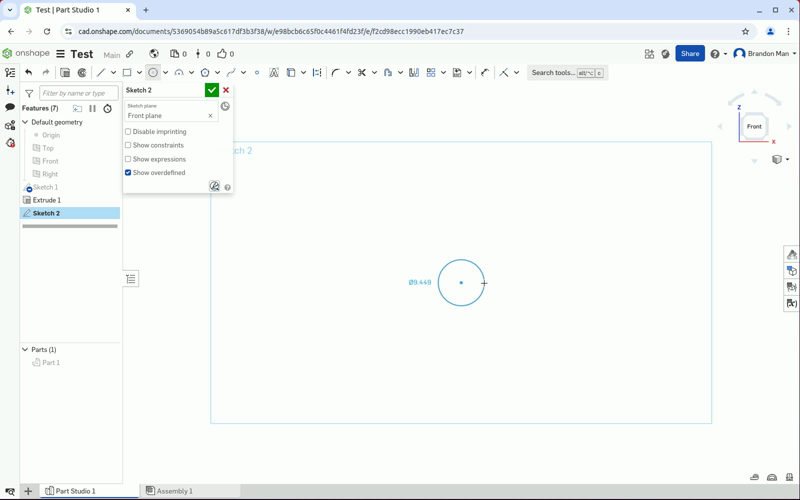
click(484, 282)
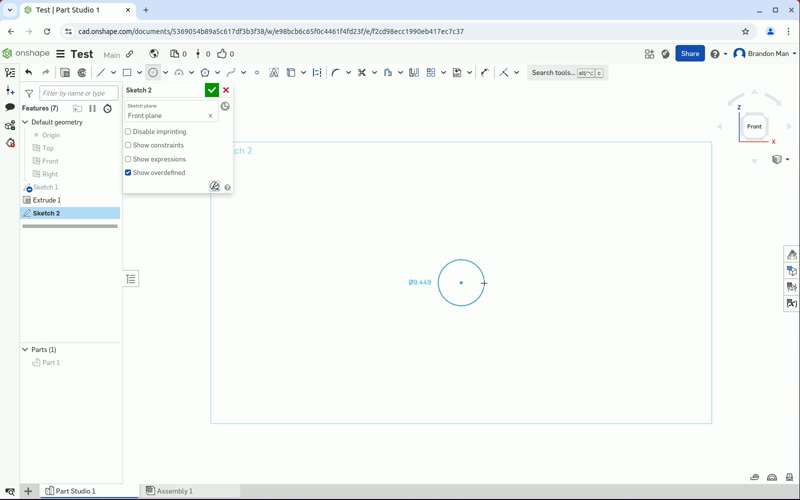
key(esc)
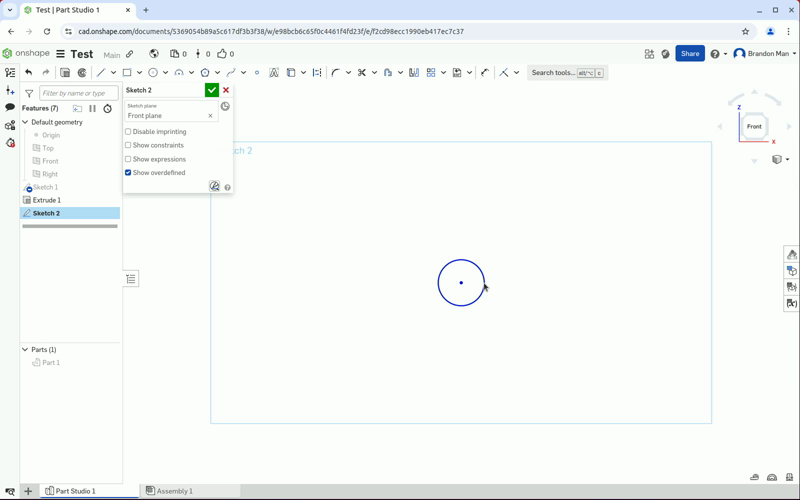
mouse_move(464, 262)
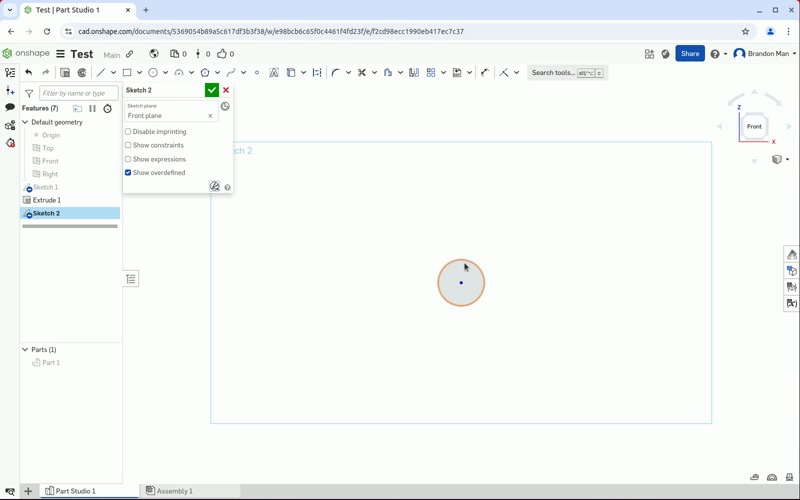
scroll(6)
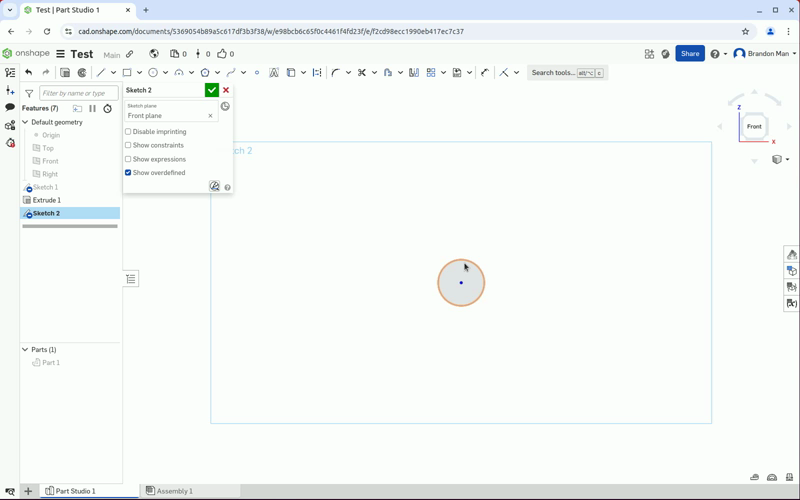
scroll(6)
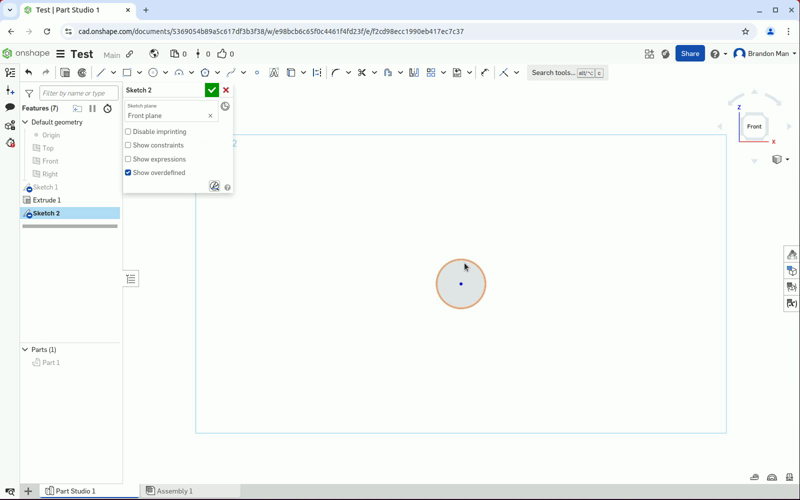
scroll(6)
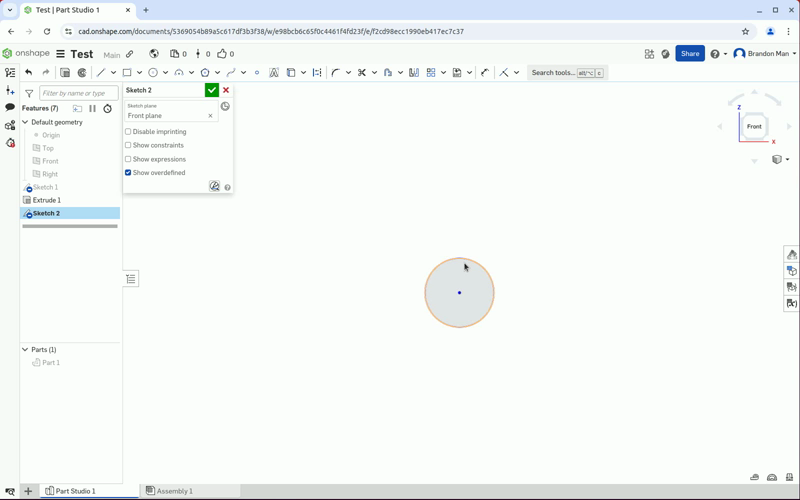
scroll(6)
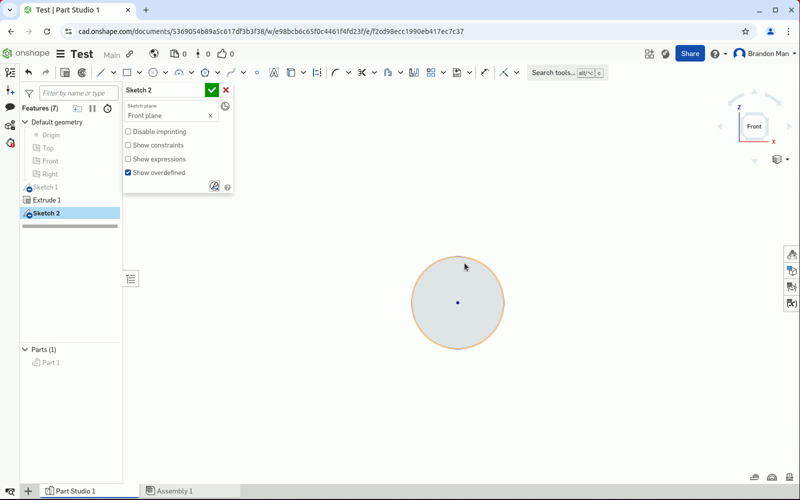
scroll(6)
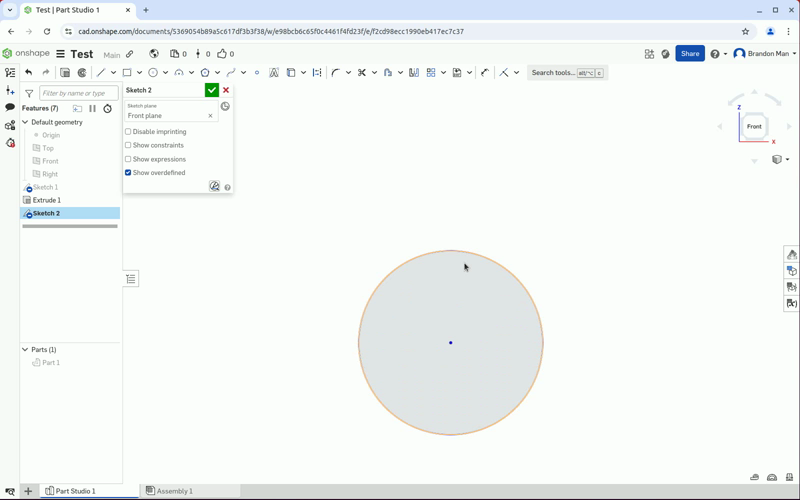
scroll(6)
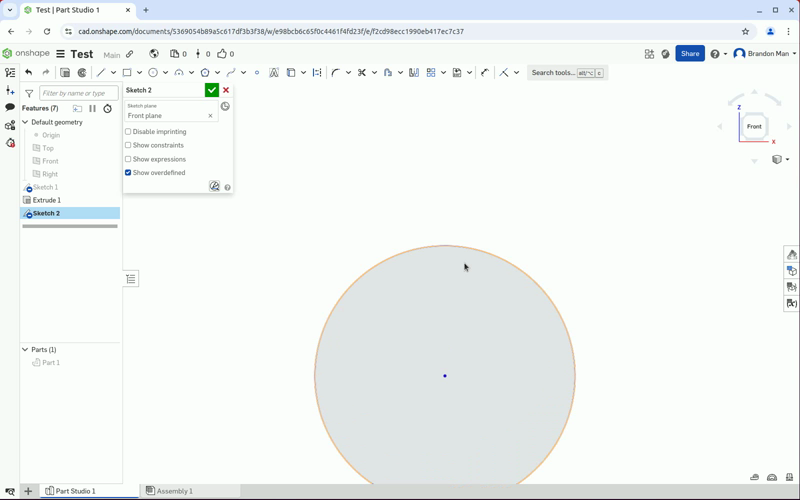
scroll(6)
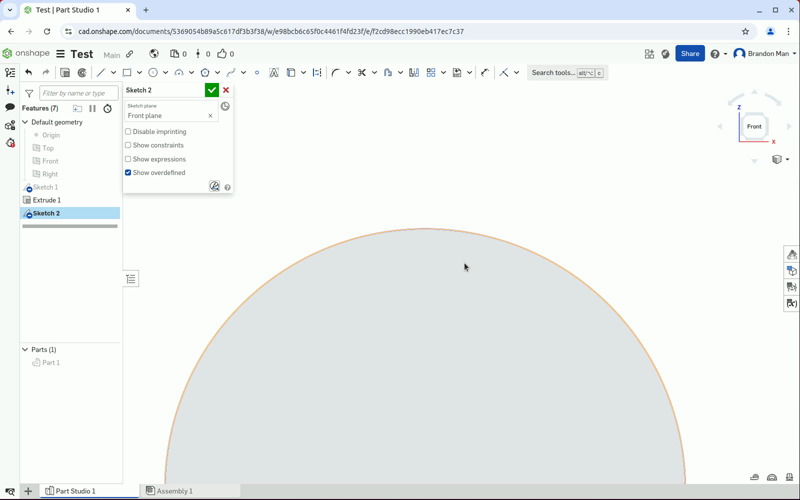
click(464, 262)
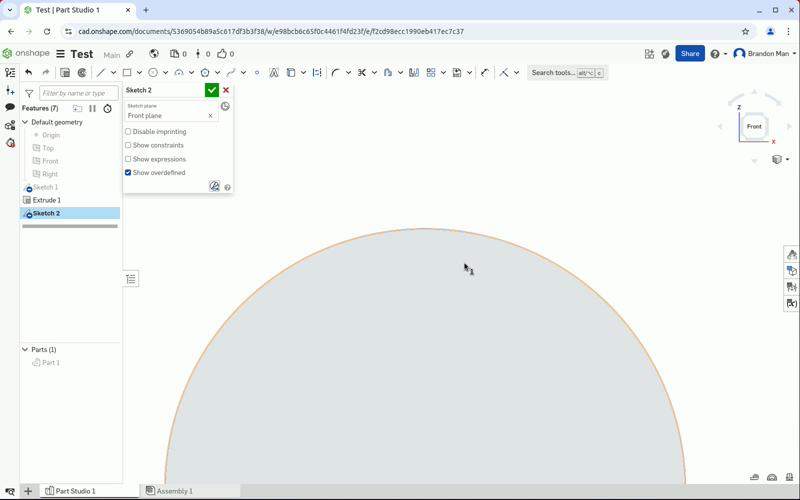
scroll(-6)
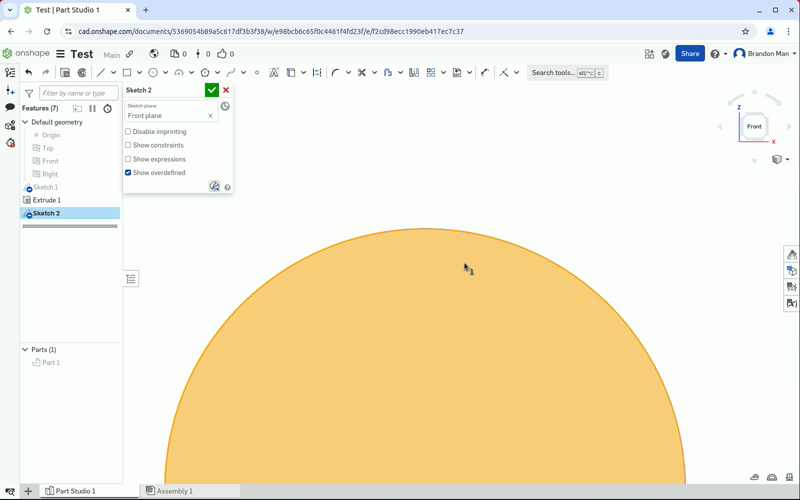
scroll(-6)
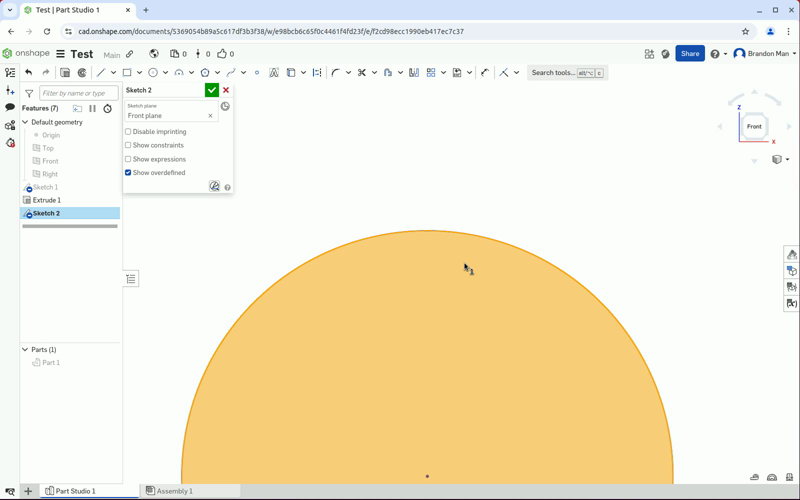
scroll(-6)
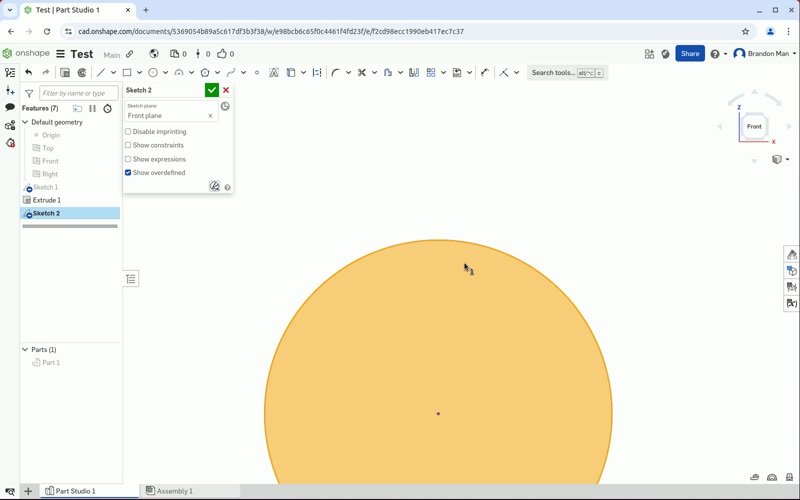
scroll(-6)
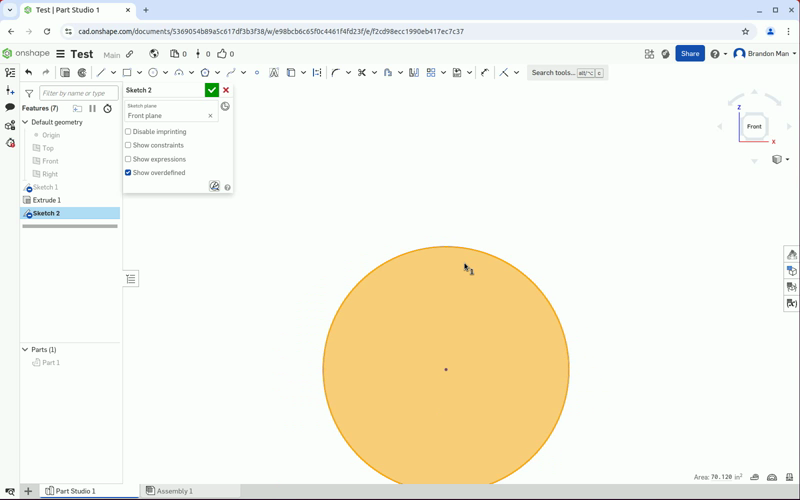
scroll(-6)
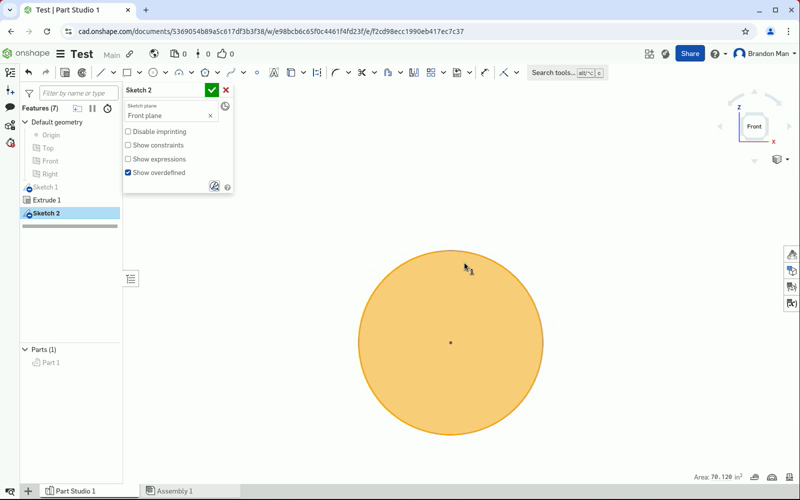
scroll(-6)
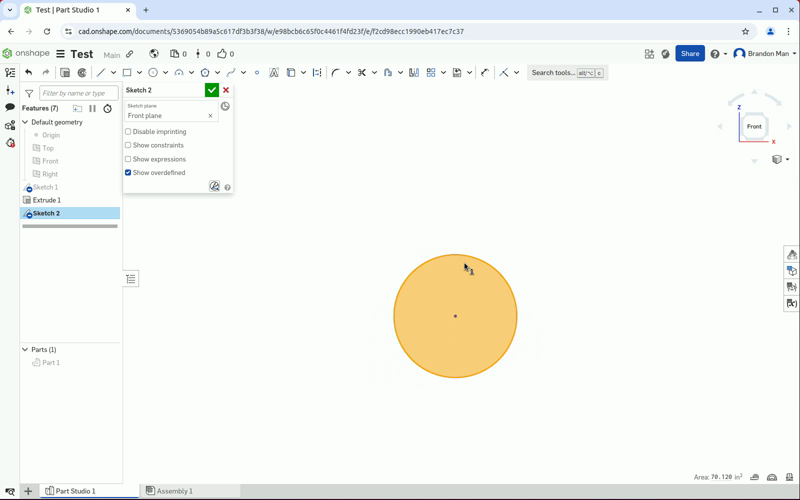
scroll(-6)
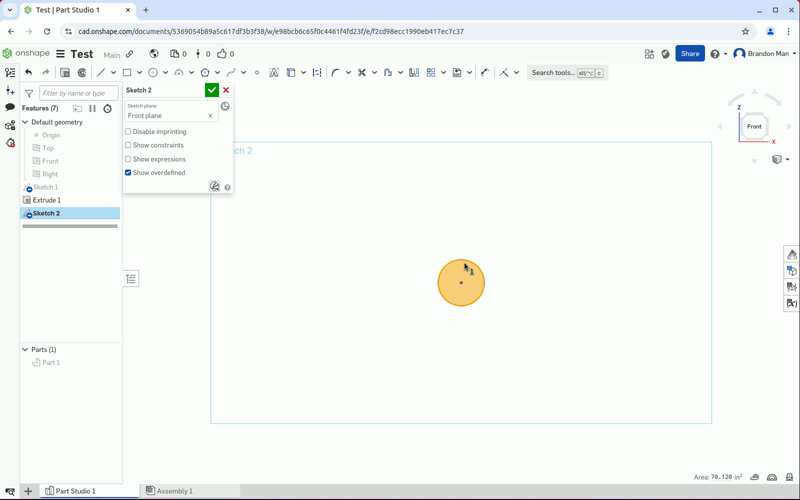
mouse_move(73, 352)
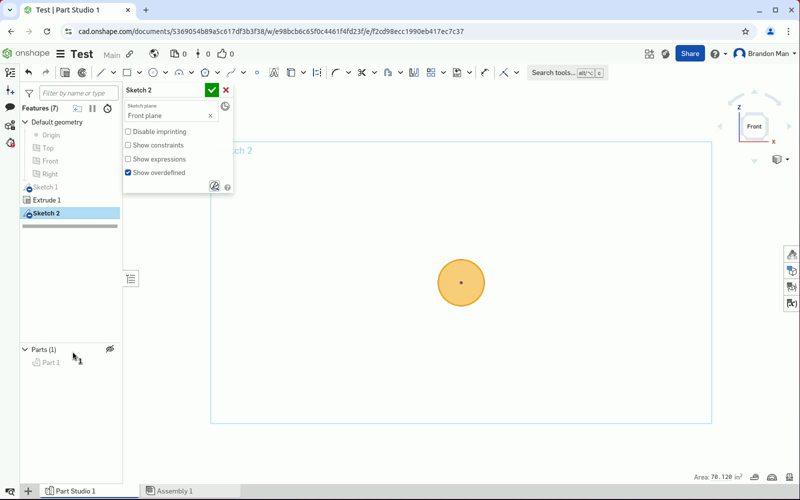
key(shift+y)
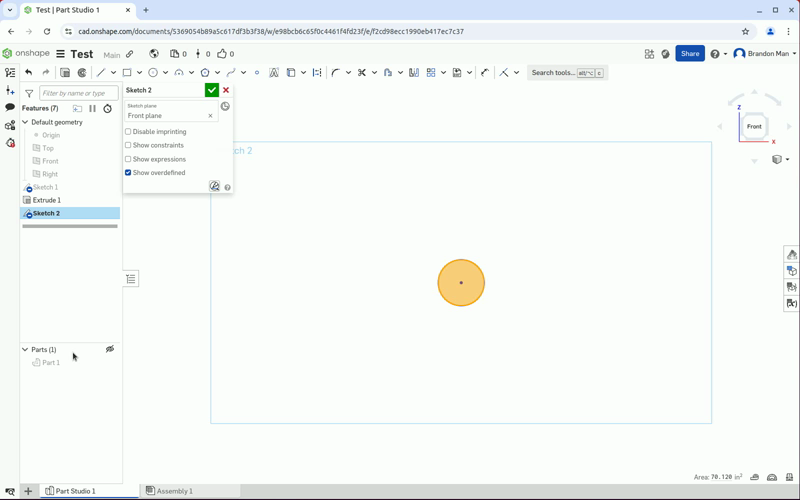
key(shift+e)
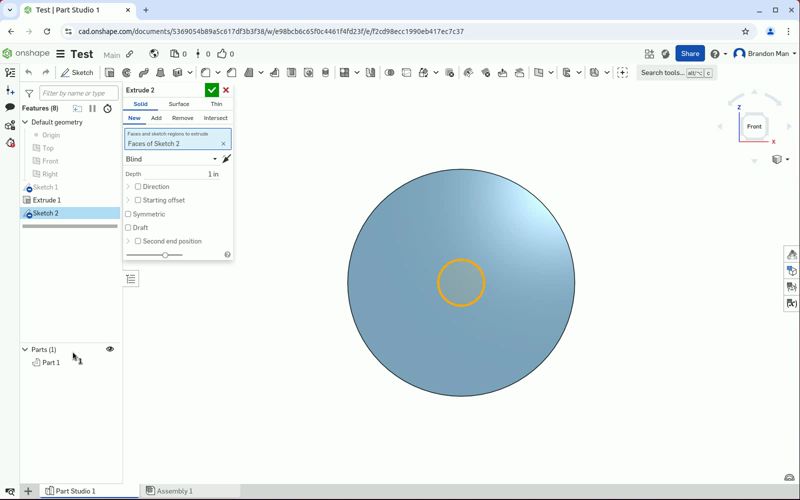
mouse_move(143, 106)
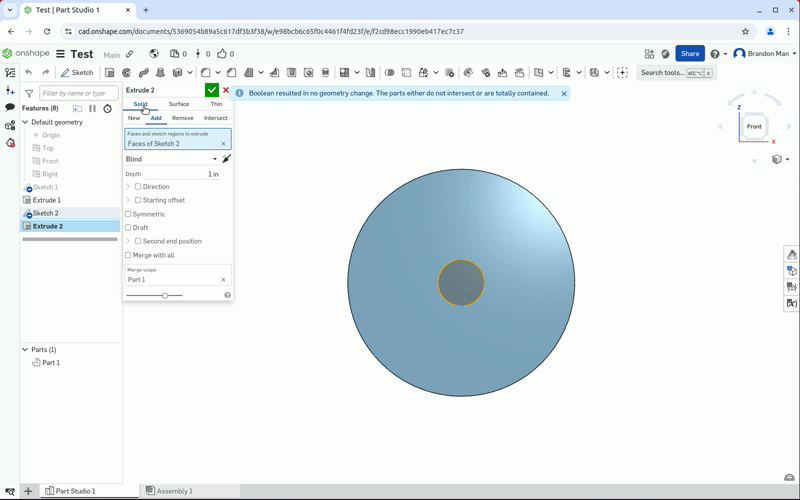
click(143, 106)
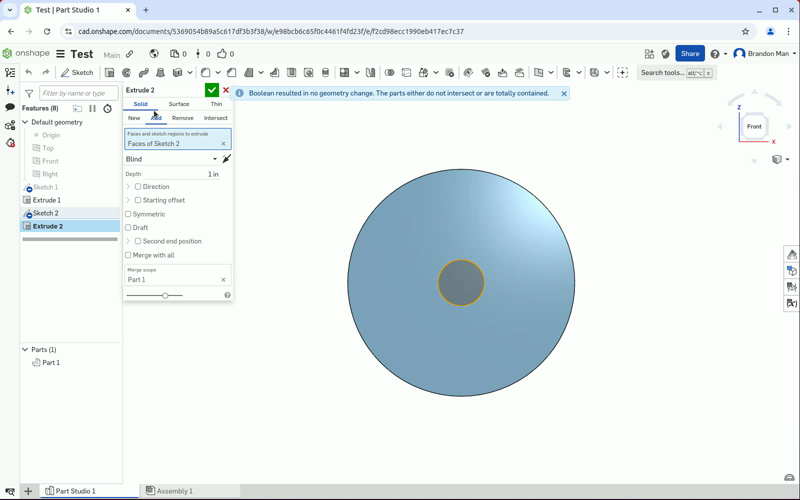
mouse_move(186, 120)
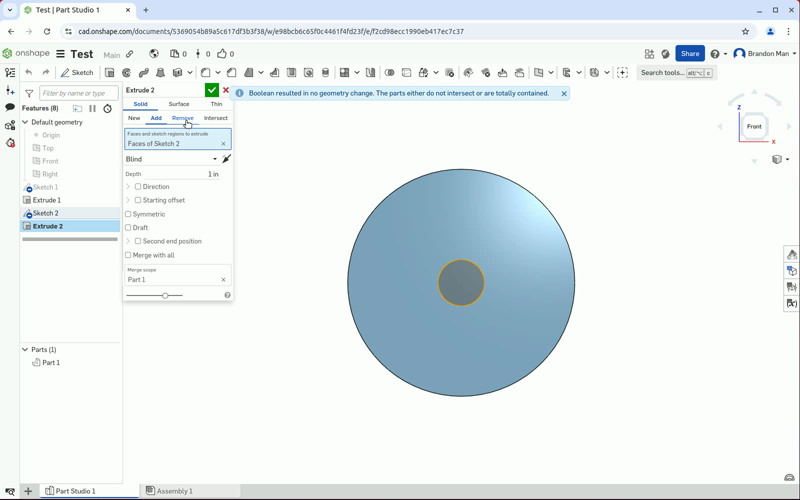
click(186, 120)
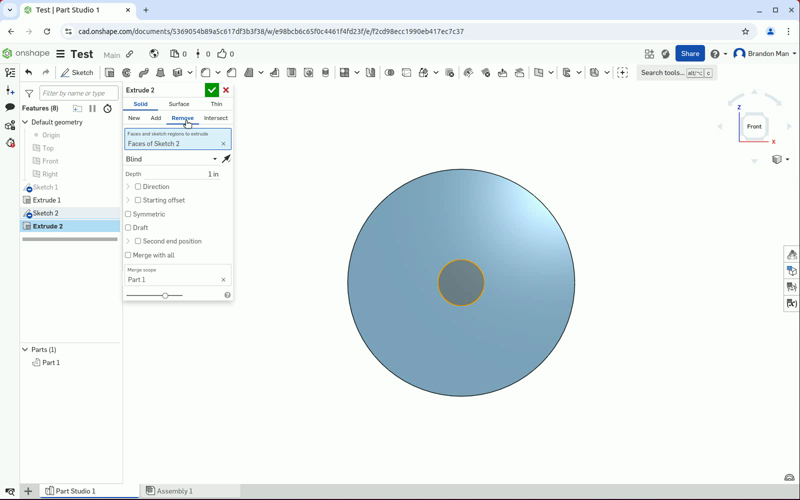
key(tab, 4)
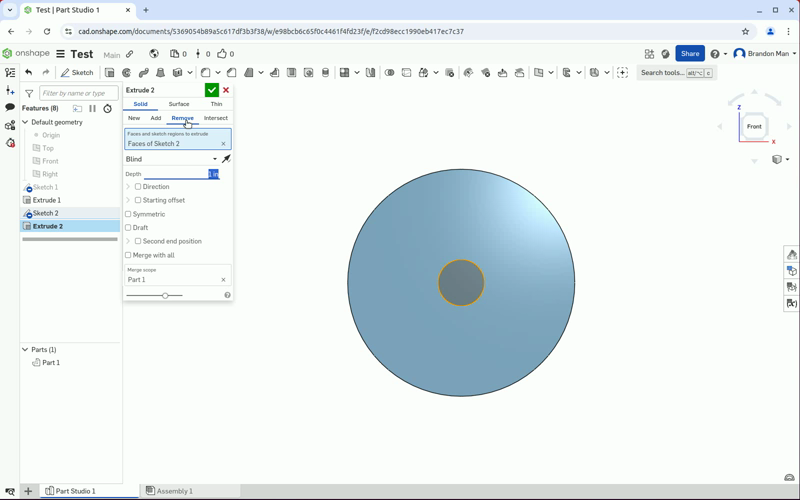
text(9.147)
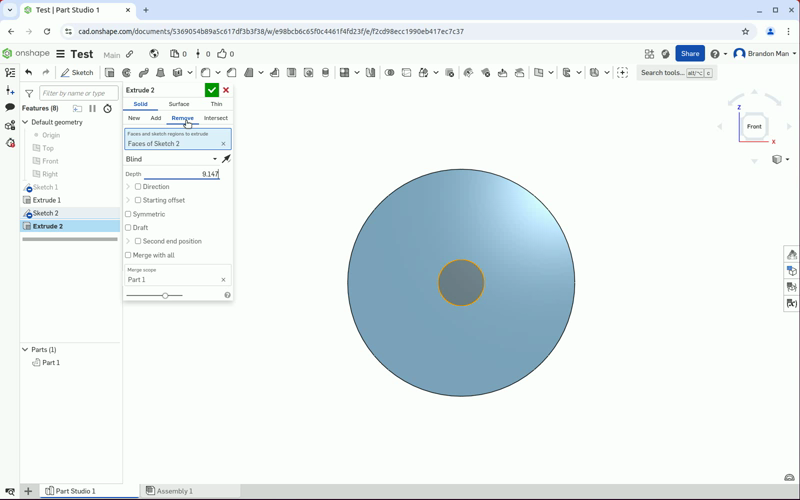
key(tab, 6)
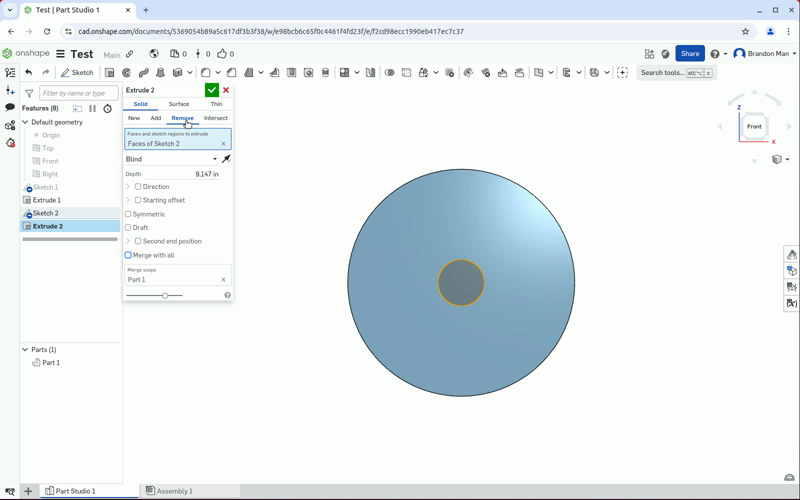
key(space)
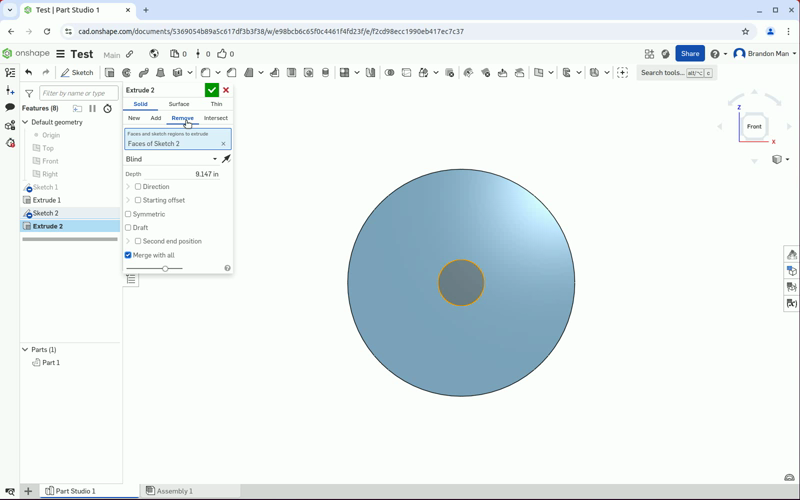
key(enter)
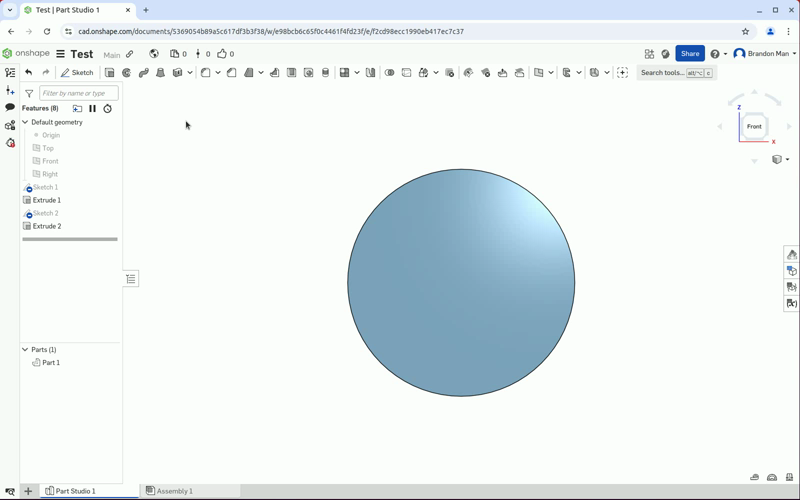
key(shift+h)
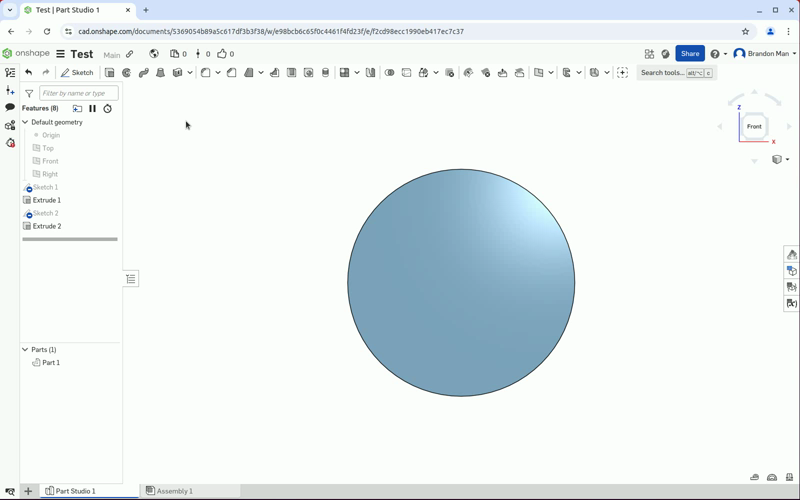
key(shift+h)
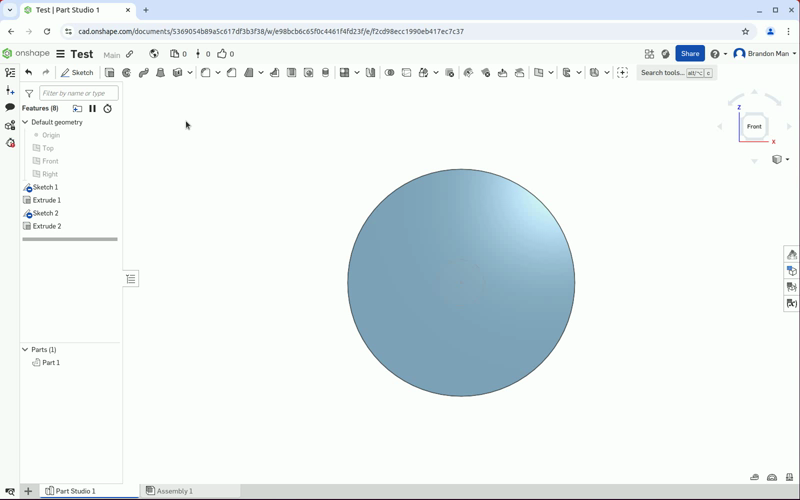
key(shift+7)
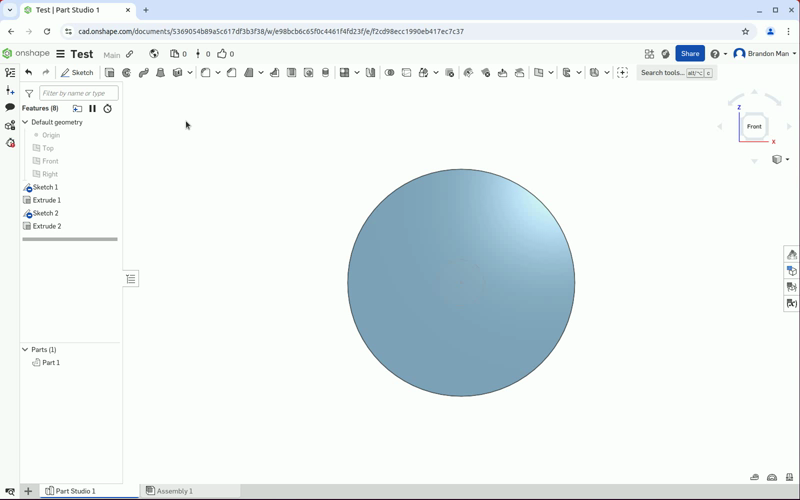
key(left, 2)
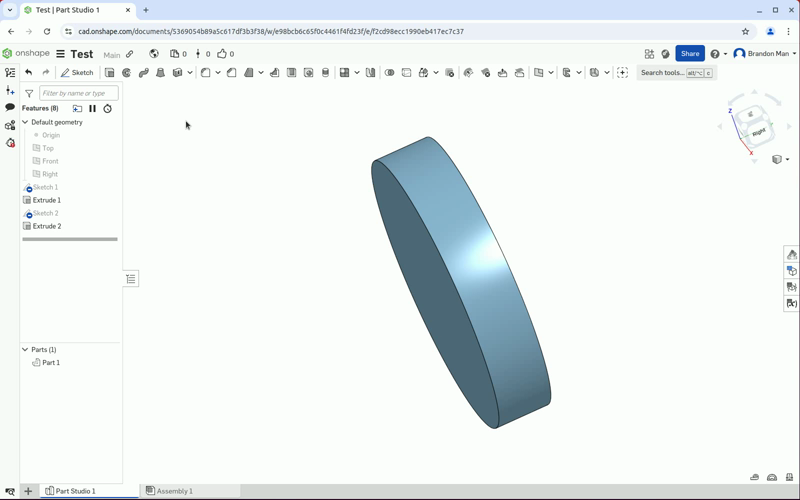
key(down, 2)
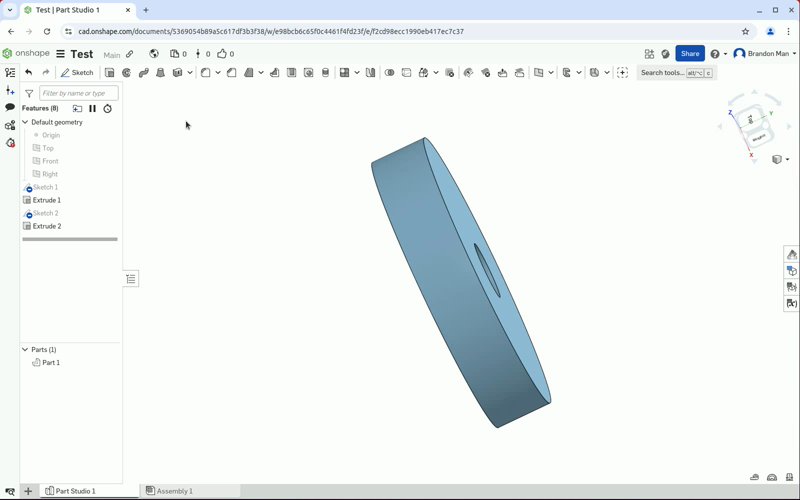
key(up, 2)
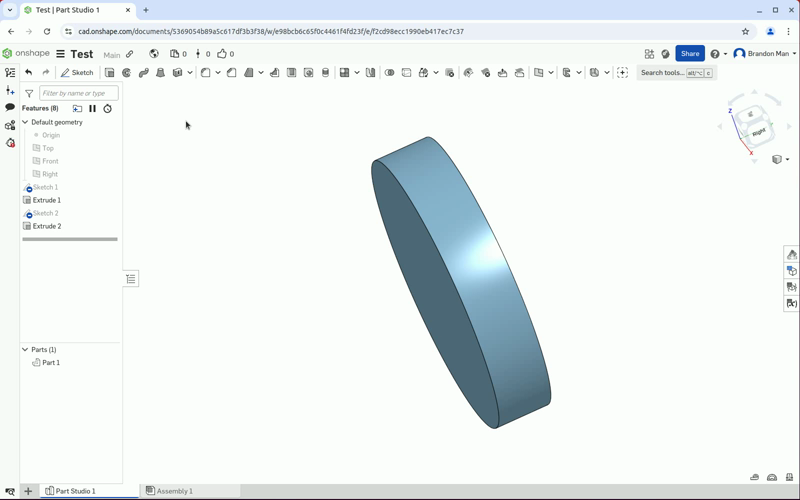
key(right, 2)
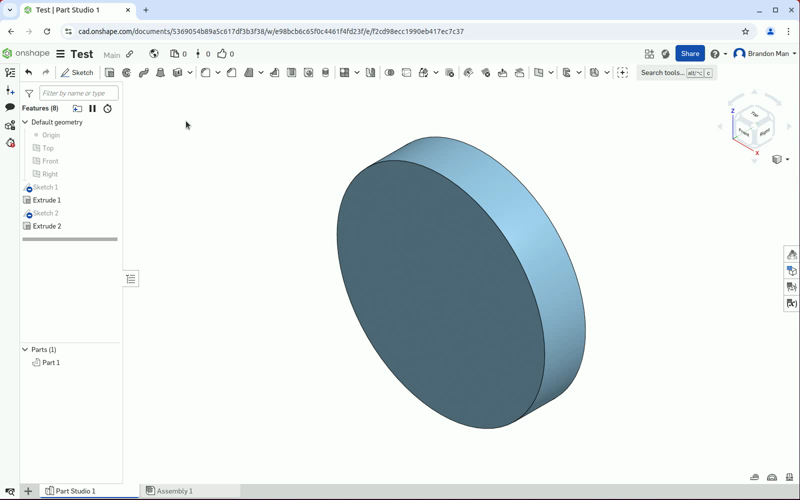
mouse_move(73, 189)
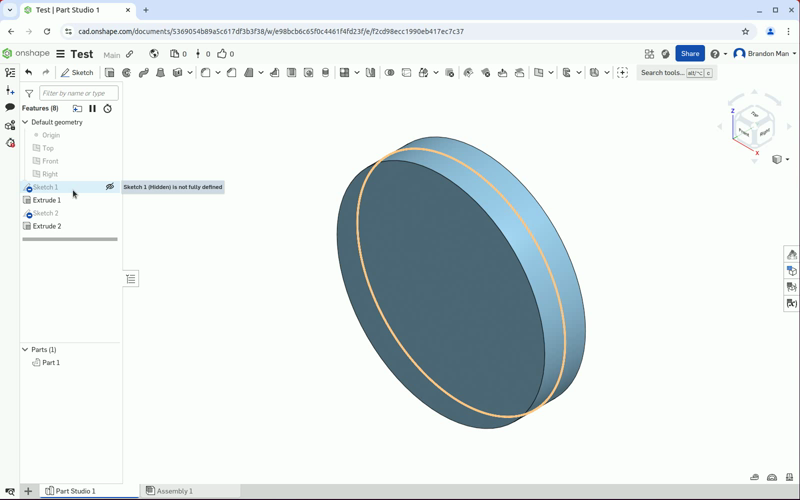
click(73, 189)